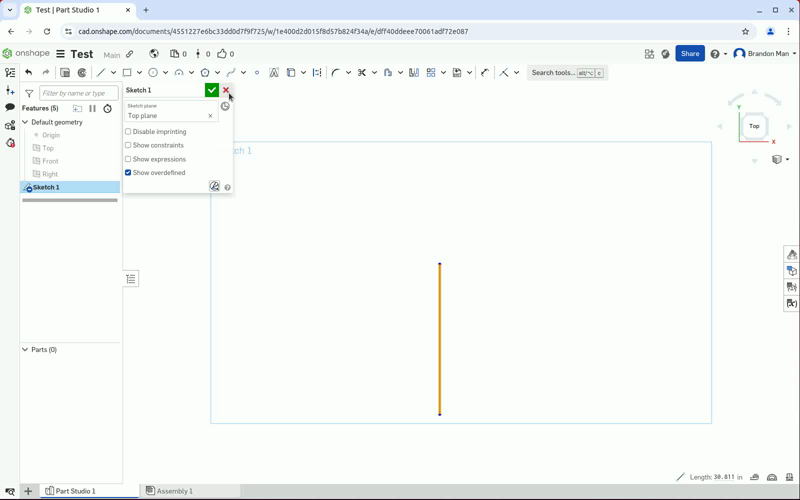
key(shift+h)
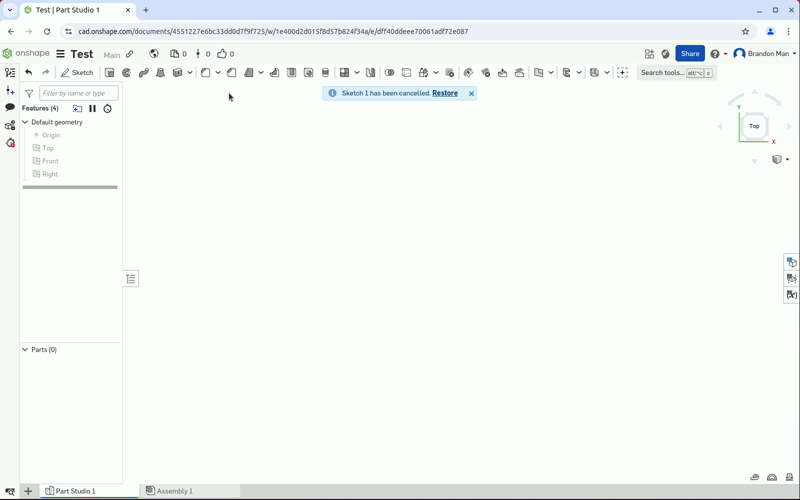
mouse_move(73, 352)
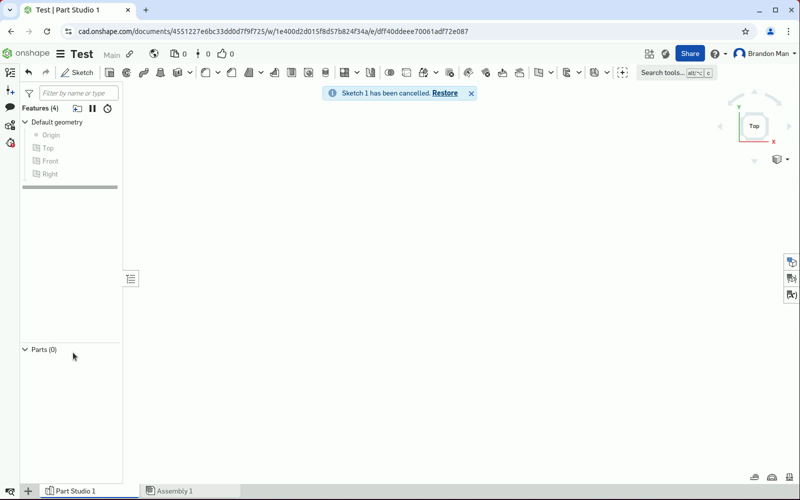
key(y)
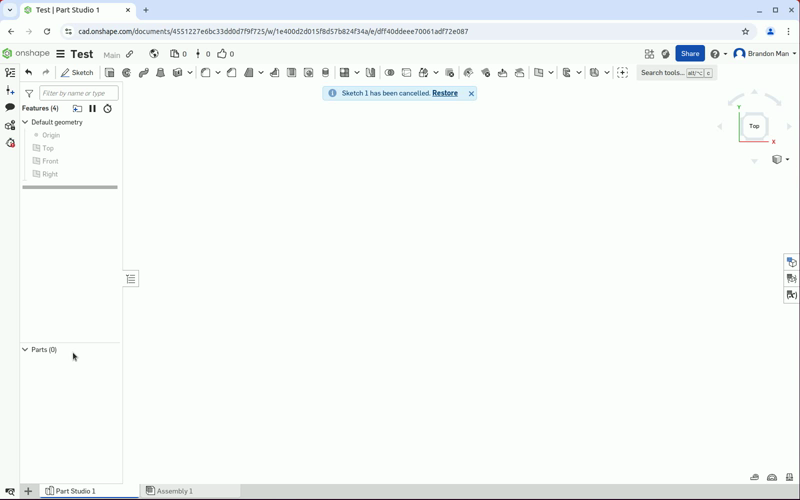
key(shift+p)
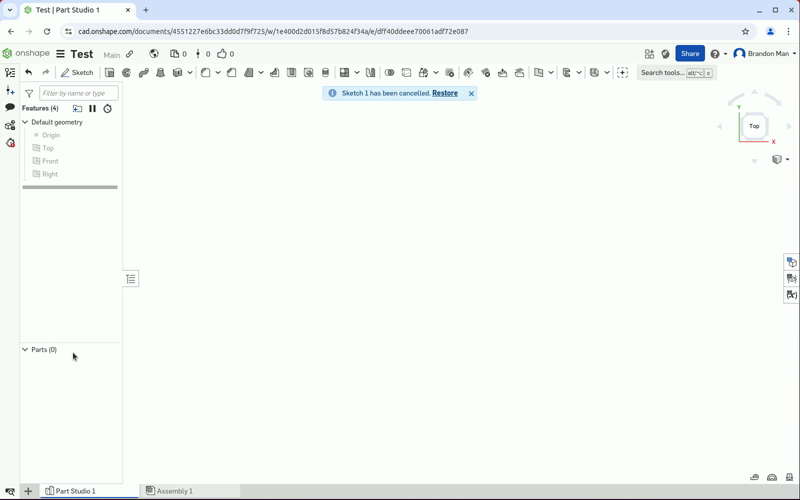
key(space)
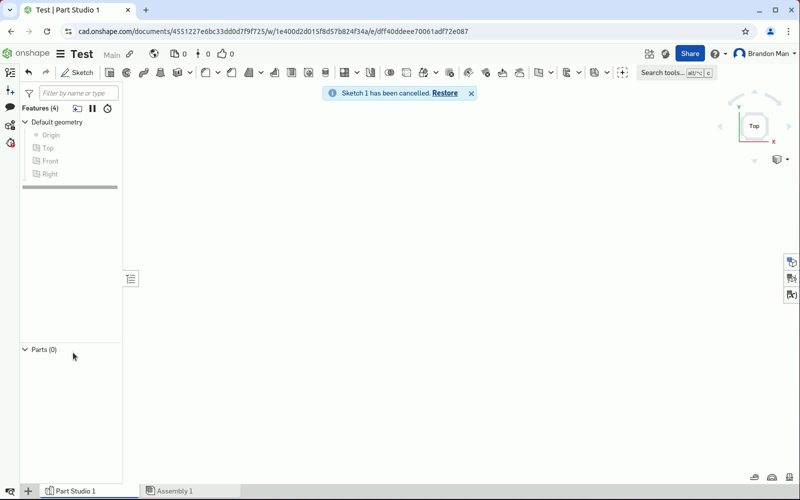
key_down(shift)
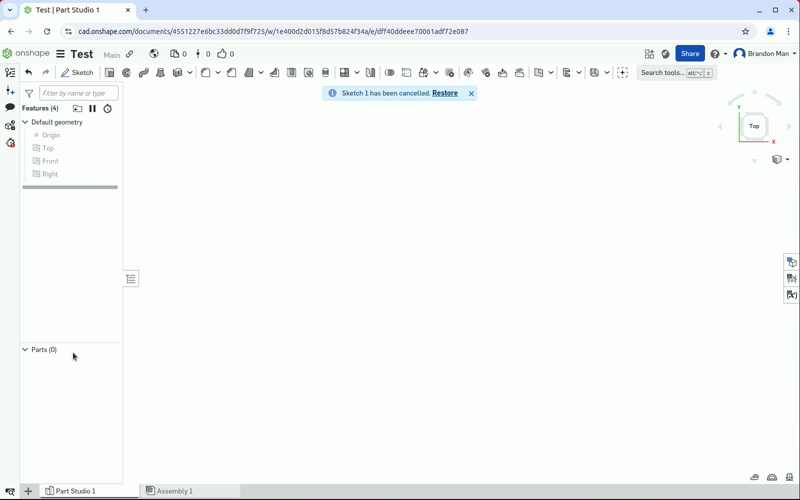
key(up)
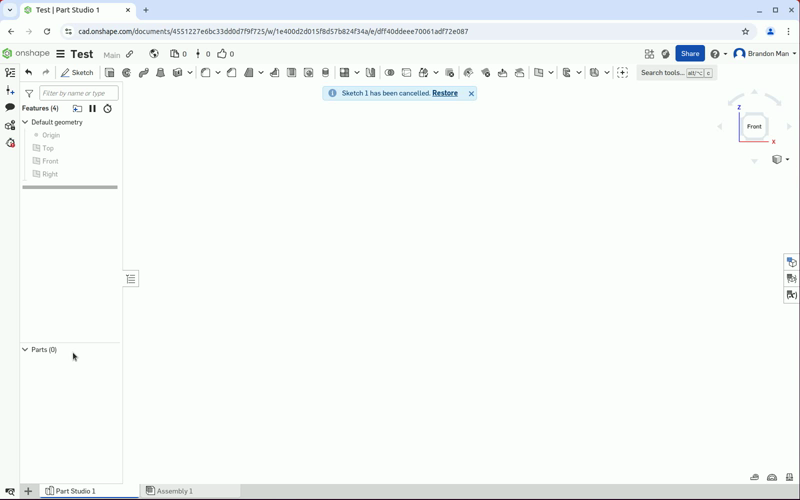
key_up(shift)
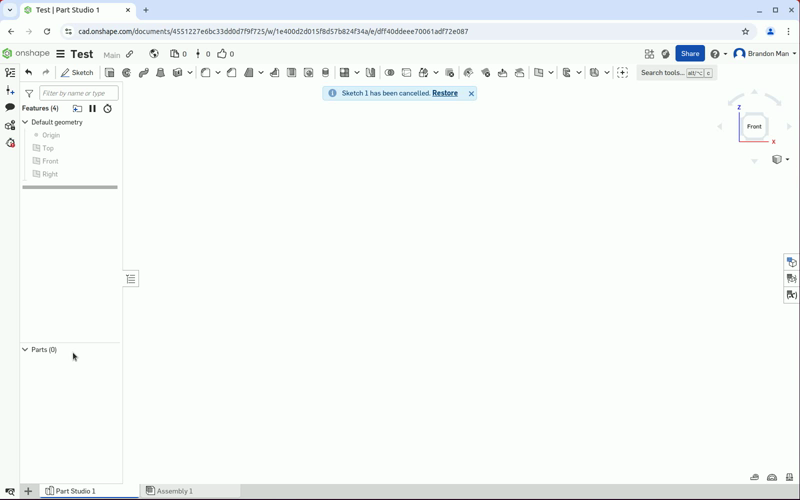
mouse_move(73, 352)
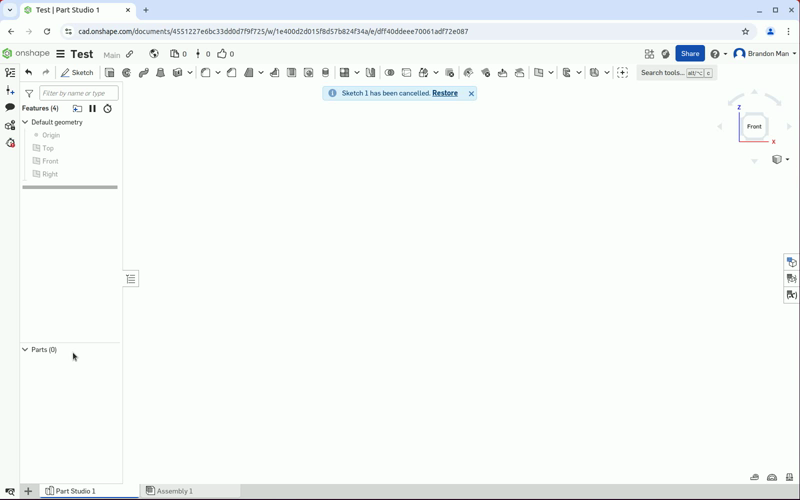
key(shift+y)
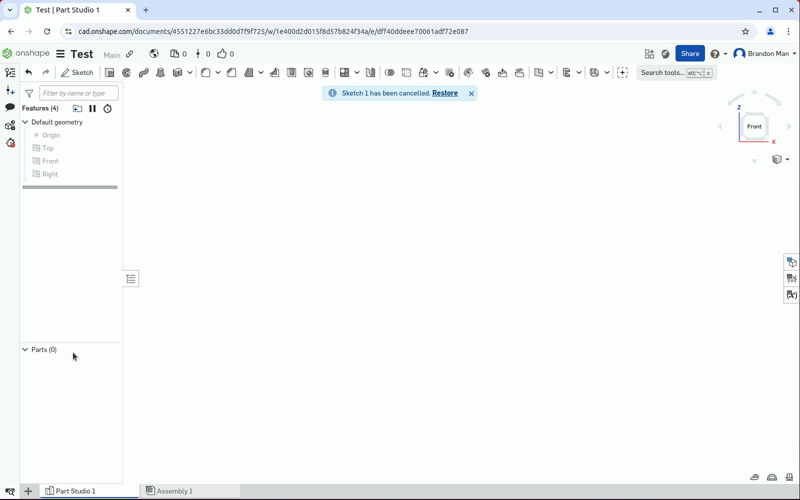
key(shift+s)
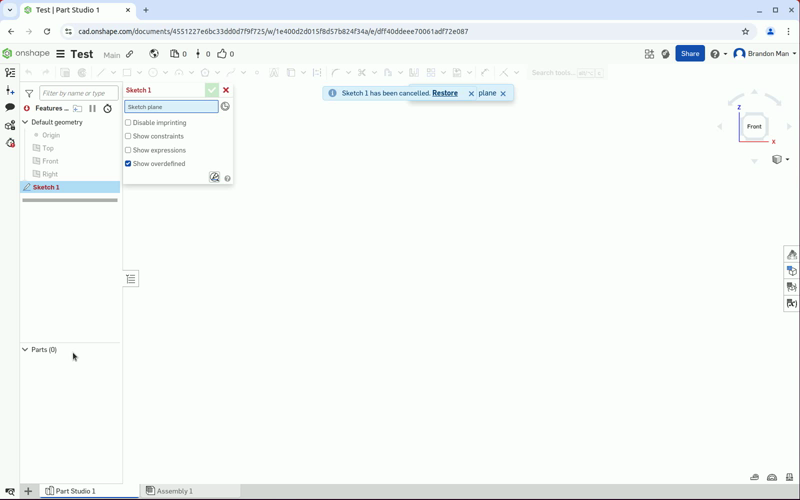
mouse_move(73, 163)
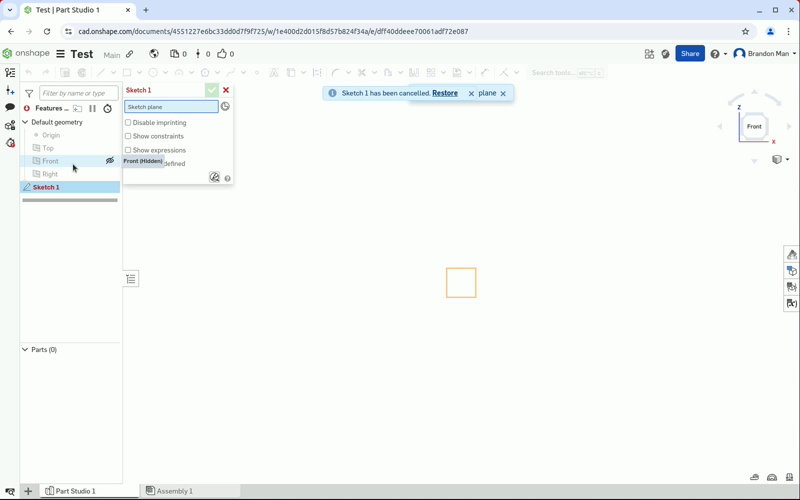
click(73, 163)
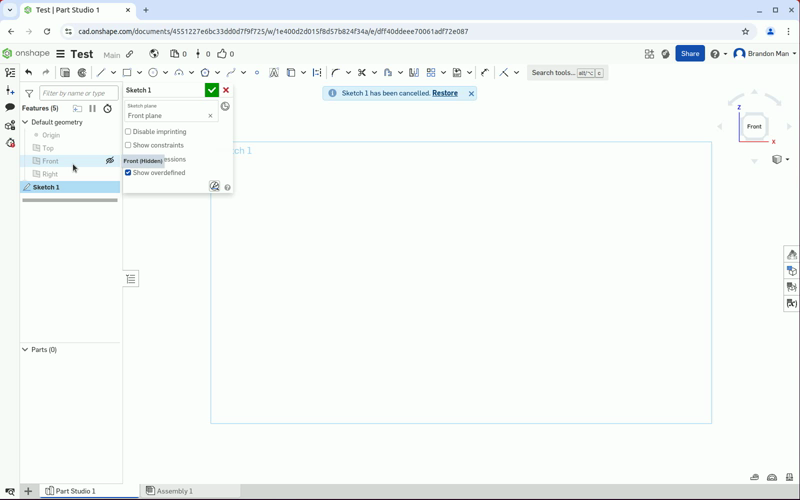
mouse_move(73, 352)
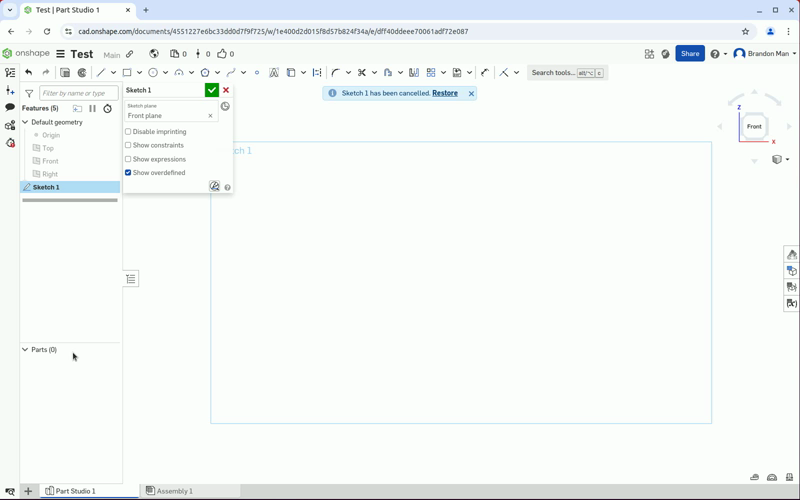
key(y)
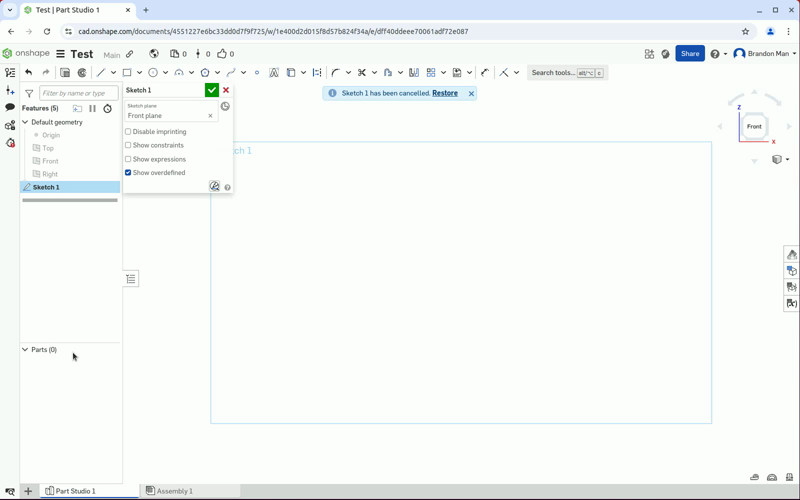
key(l)
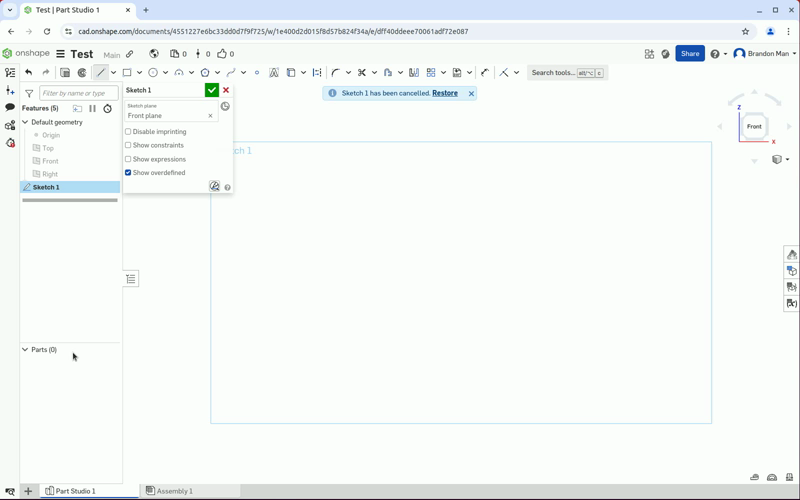
key_down(shift)
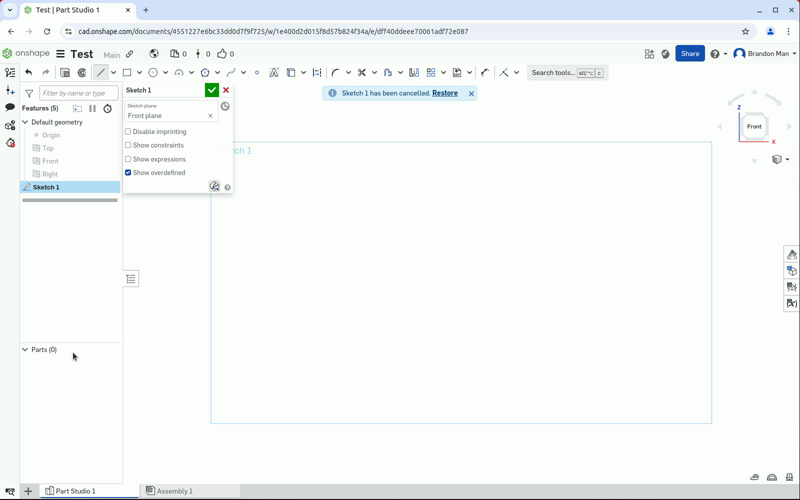
mouse_move(460, 282)
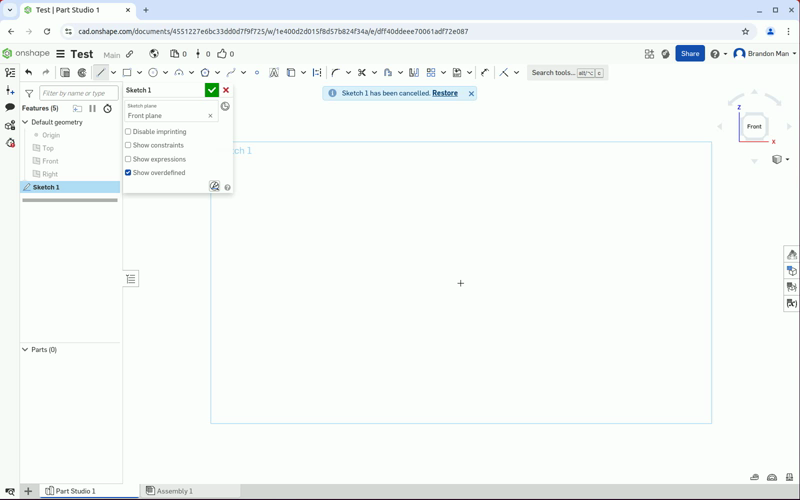
click(460, 282)
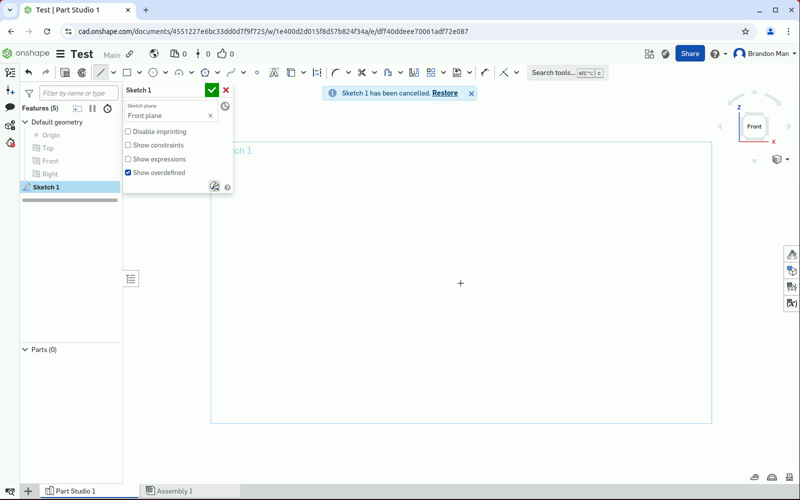
key_up(shift)
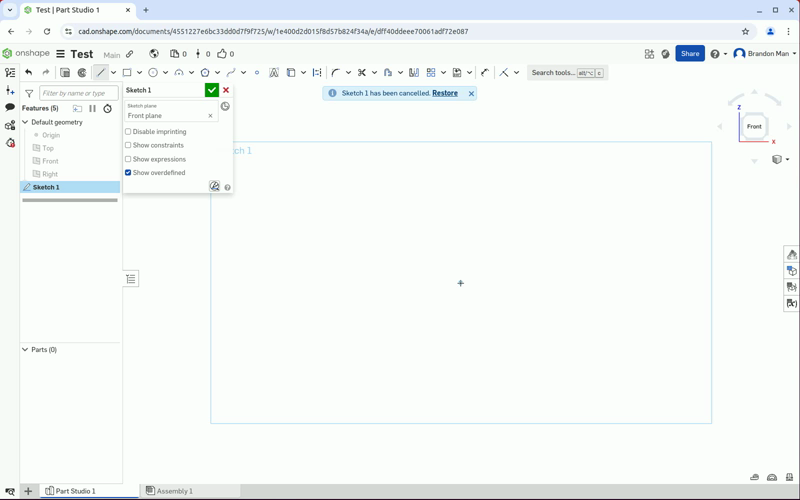
key_down(shift)
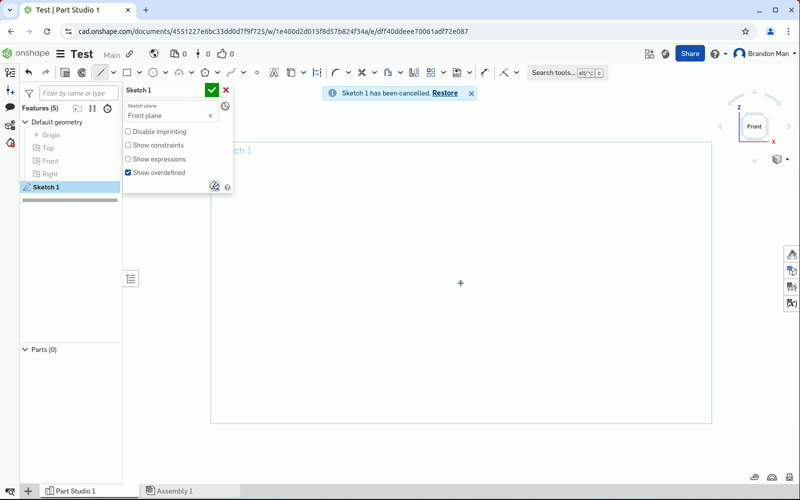
mouse_move(573, 282)
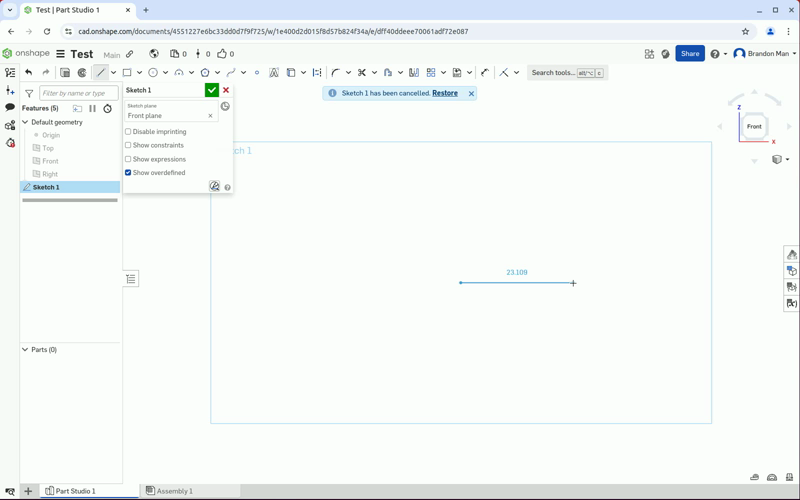
click(573, 282)
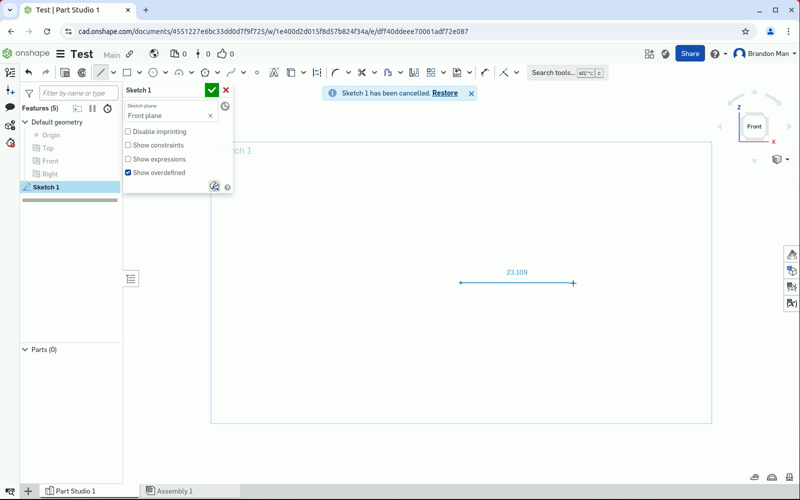
key_up(shift)
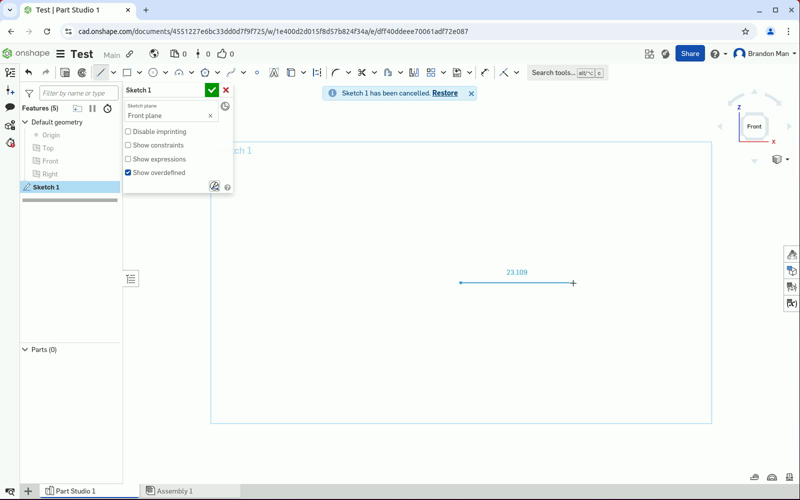
key_down(shift)
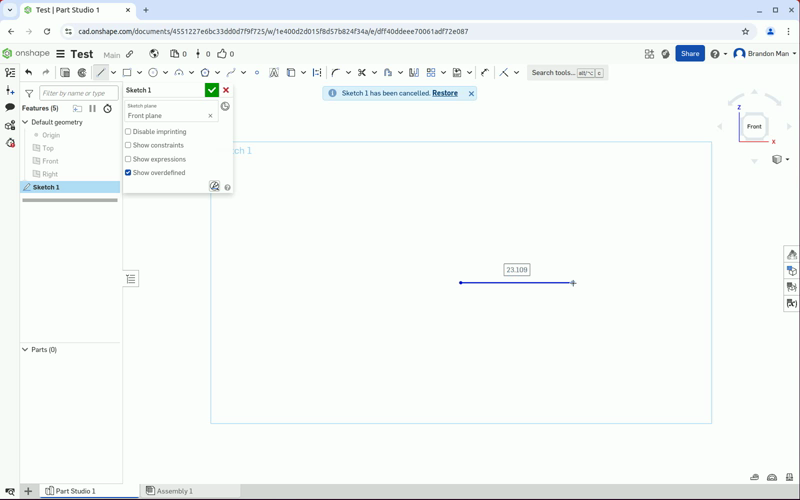
mouse_move(589, 282)
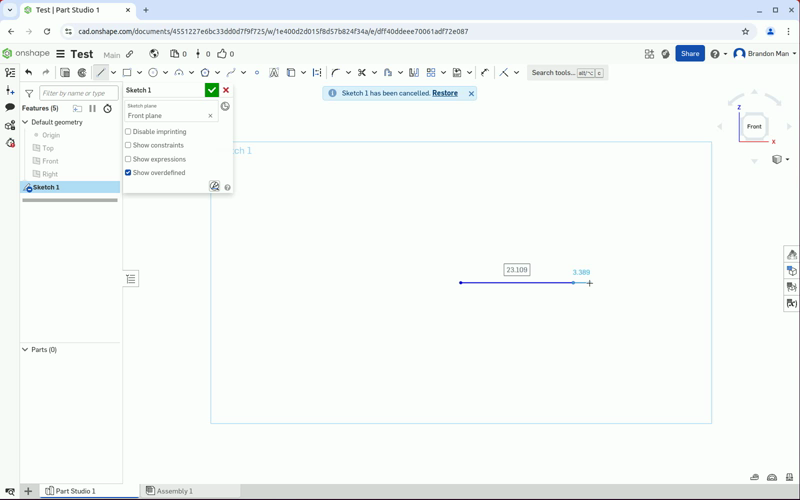
mouse_move(573, 264)
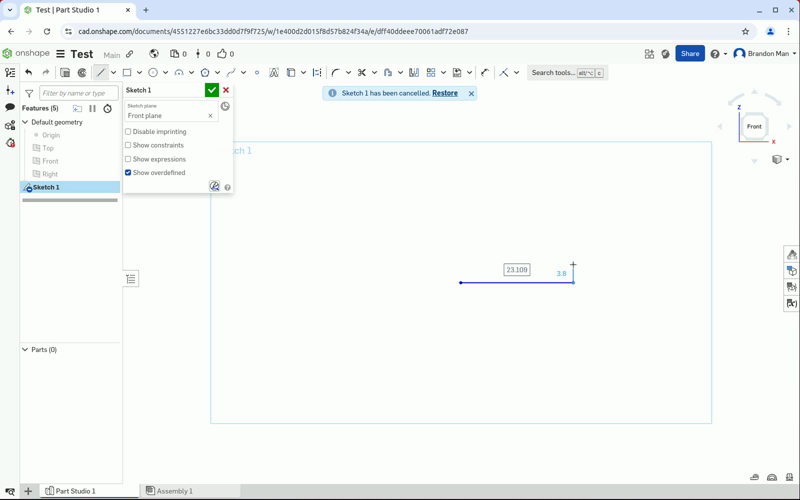
click(573, 264)
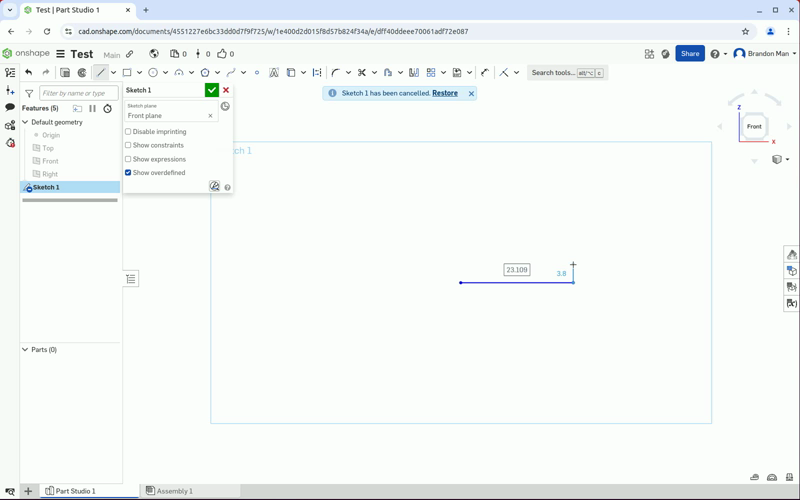
key_up(shift)
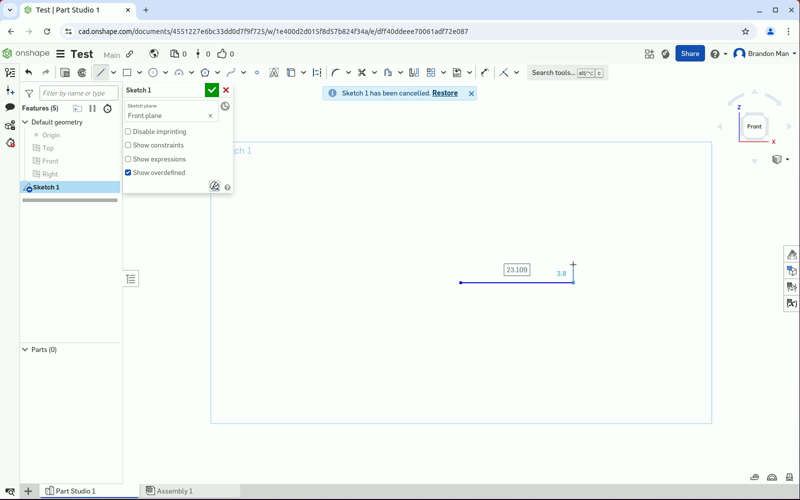
key_down(shift)
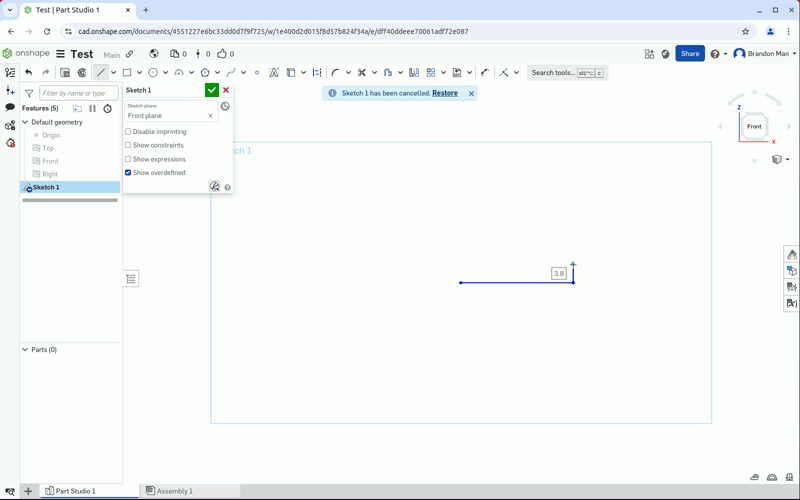
mouse_move(498, 264)
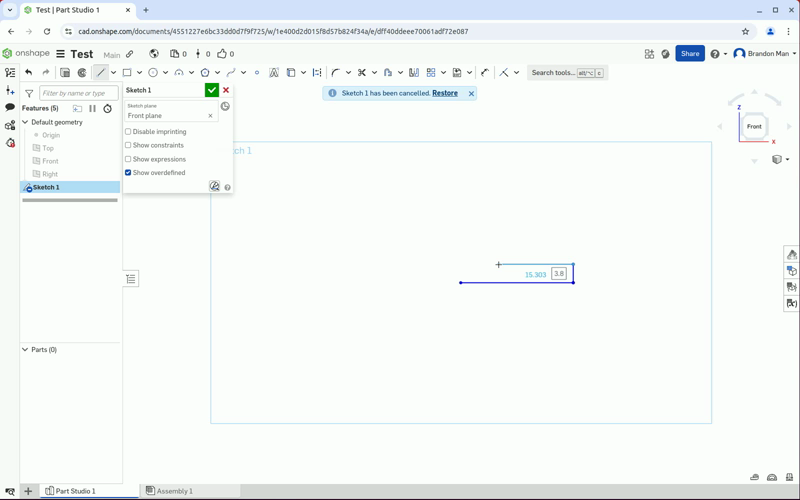
click(498, 264)
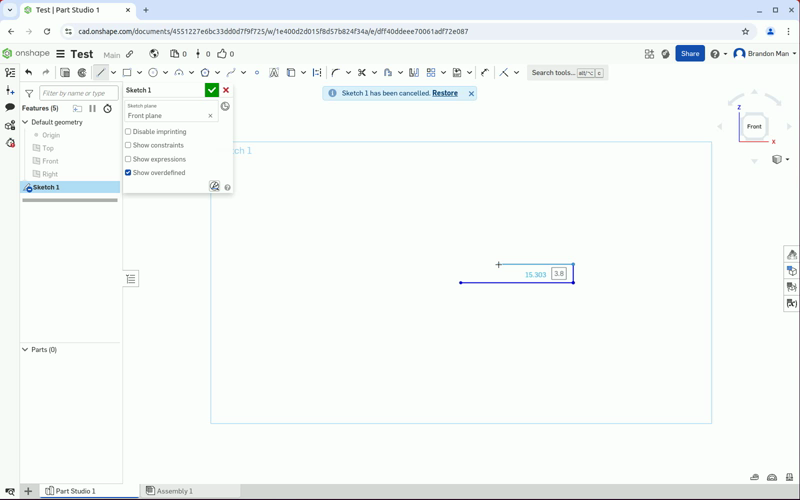
key_up(shift)
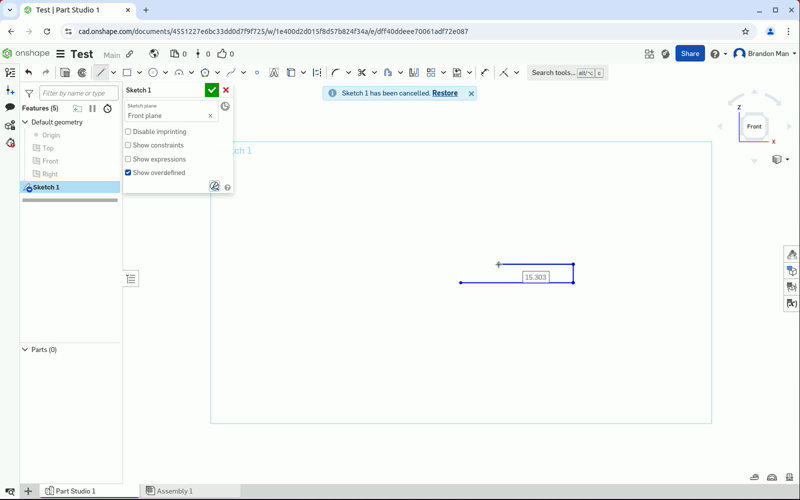
key_down(shift)
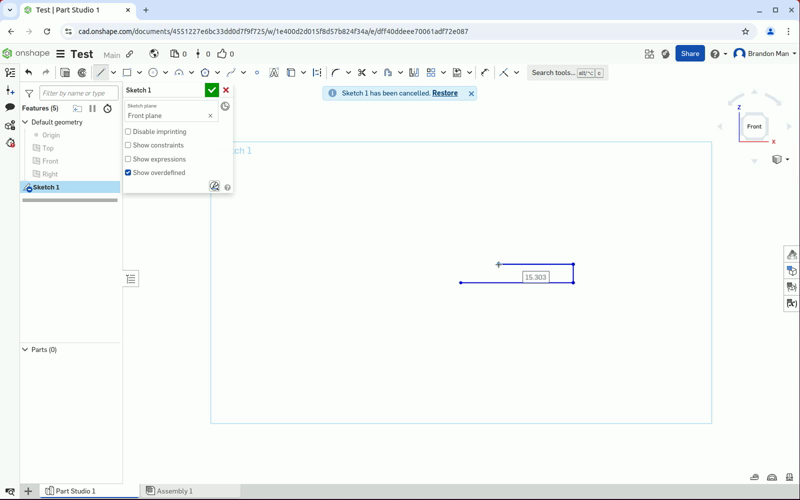
mouse_move(528, 264)
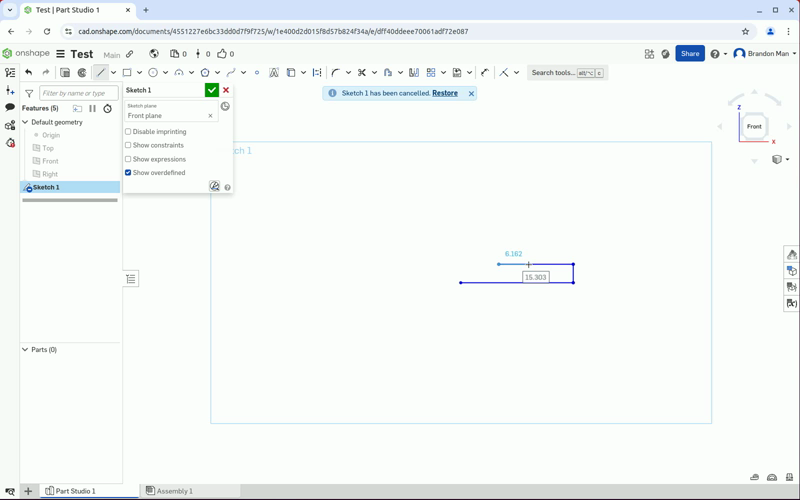
mouse_move(498, 208)
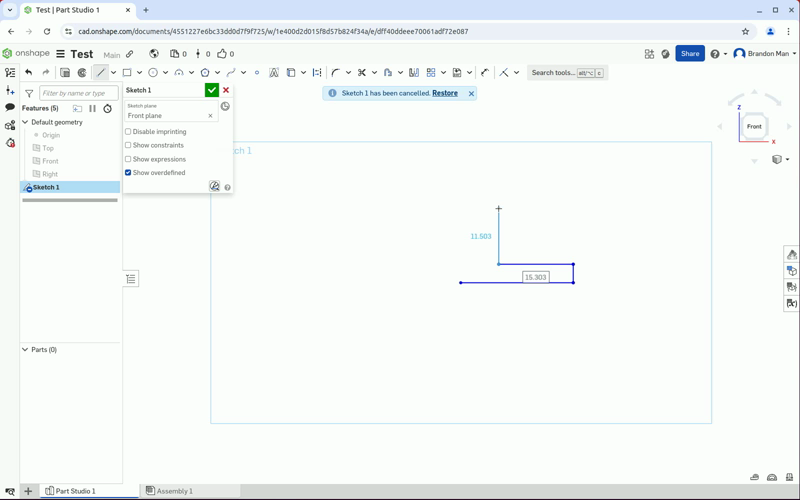
click(498, 208)
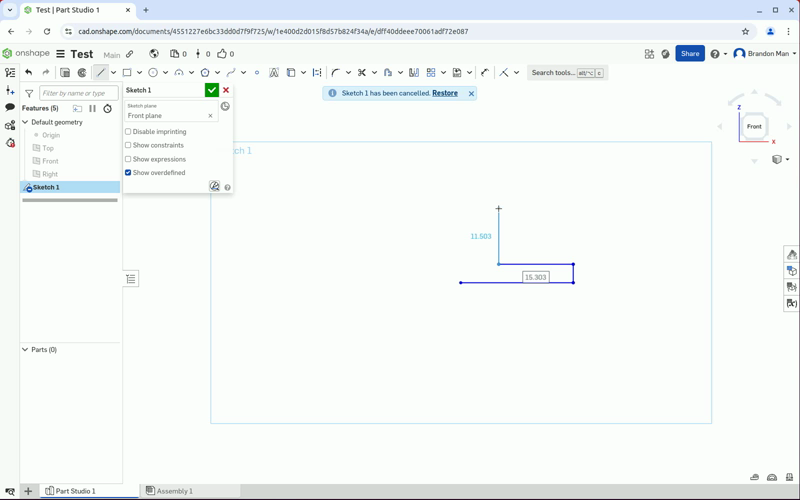
key_up(shift)
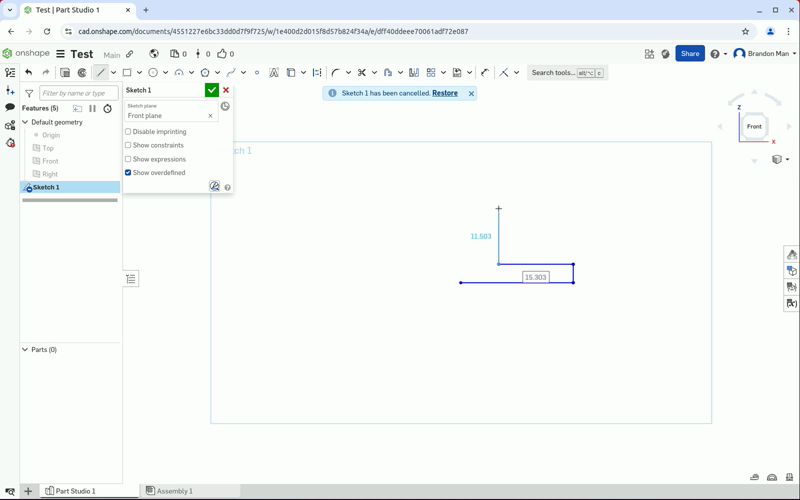
key_down(shift)
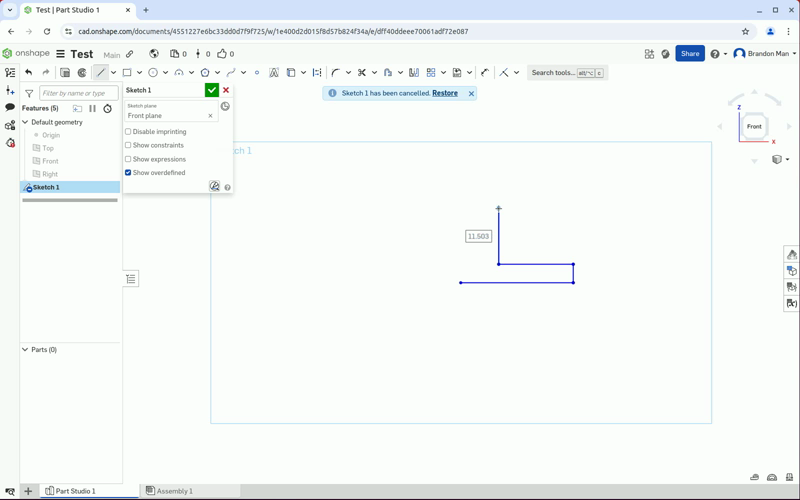
mouse_move(528, 208)
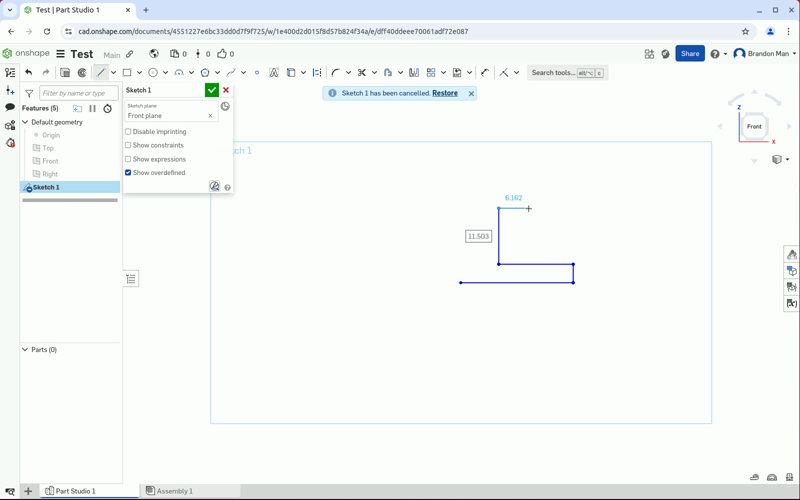
mouse_move(460, 208)
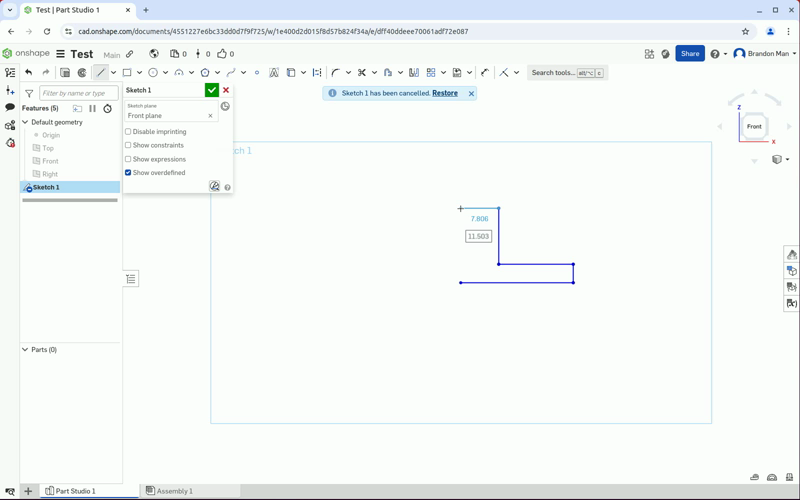
click(460, 208)
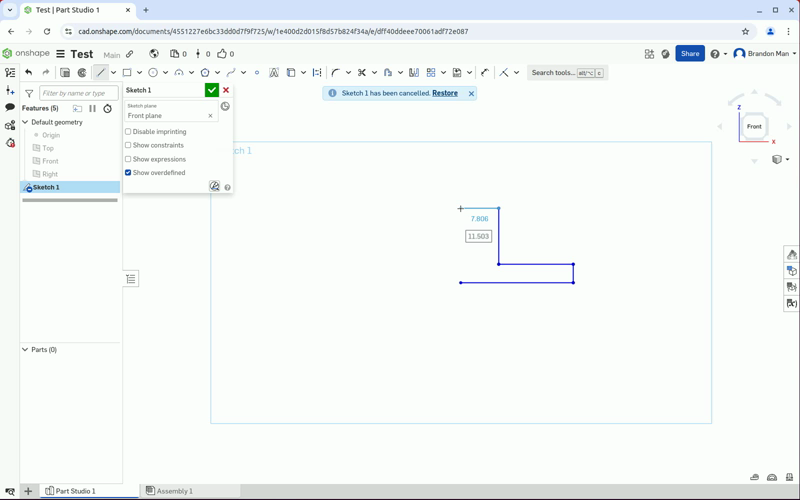
key_up(shift)
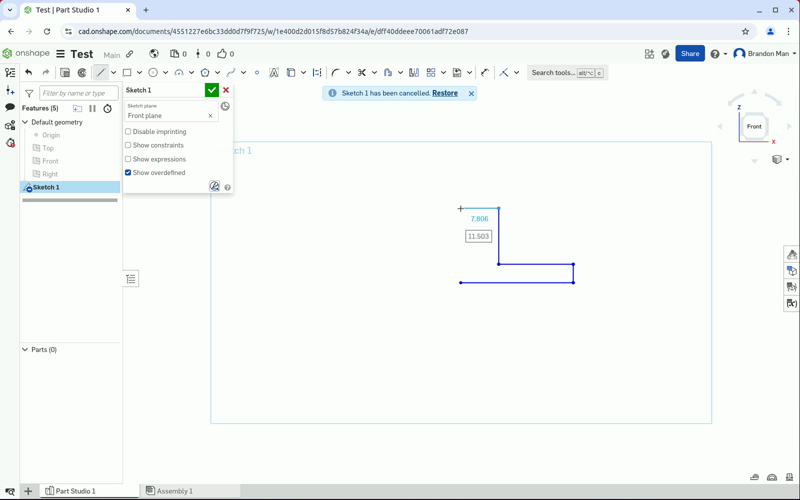
key_down(shift)
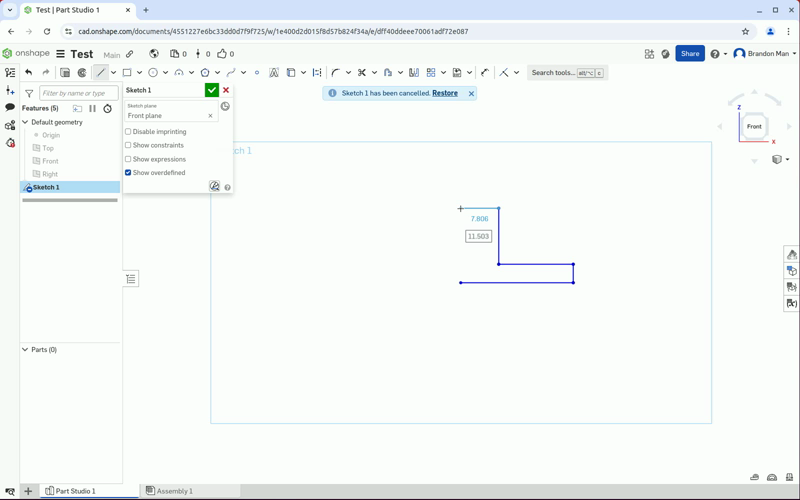
mouse_move(460, 282)
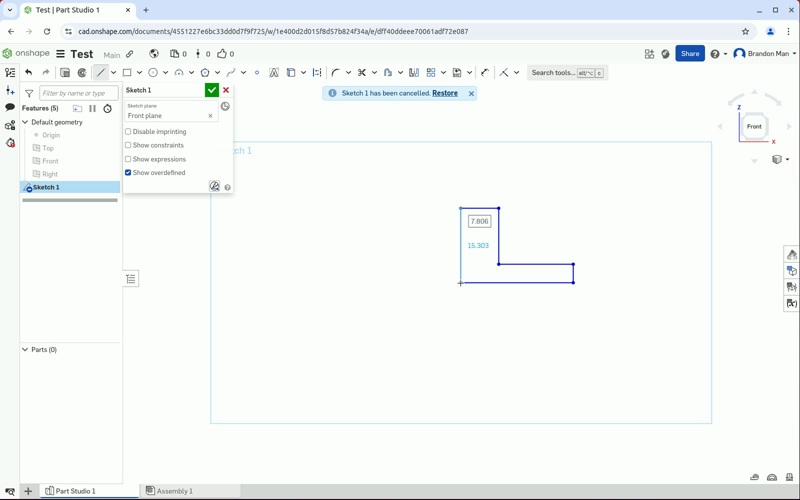
key_up(shift)
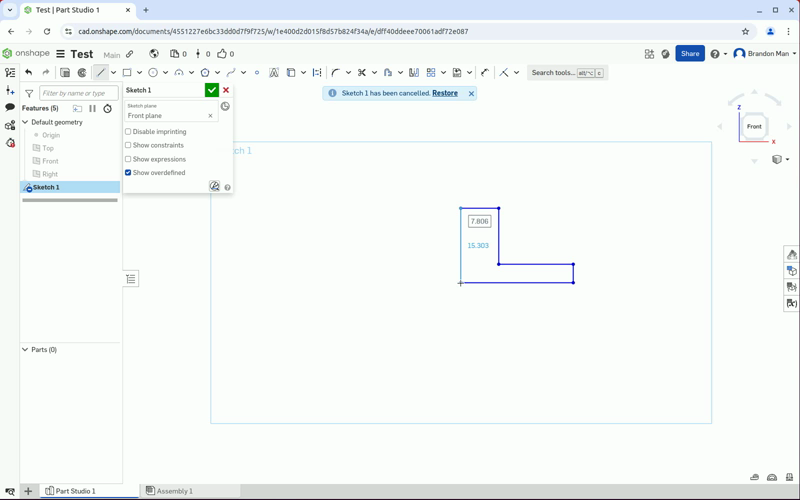
click(460, 282)
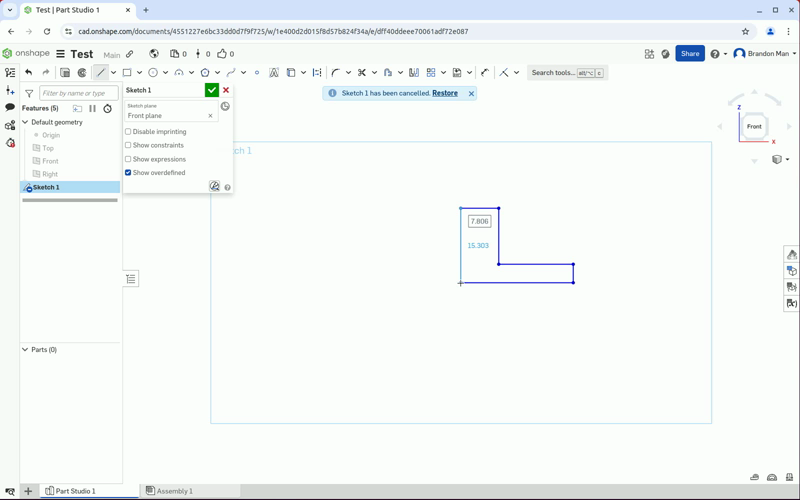
key(esc)
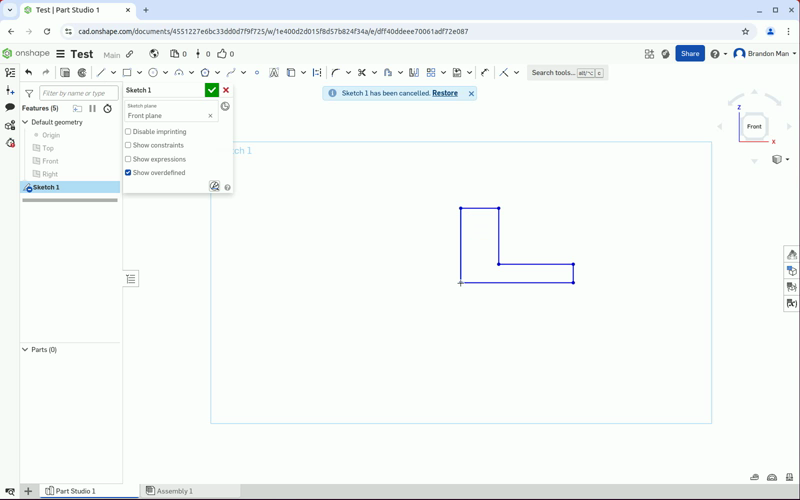
mouse_move(494, 279)
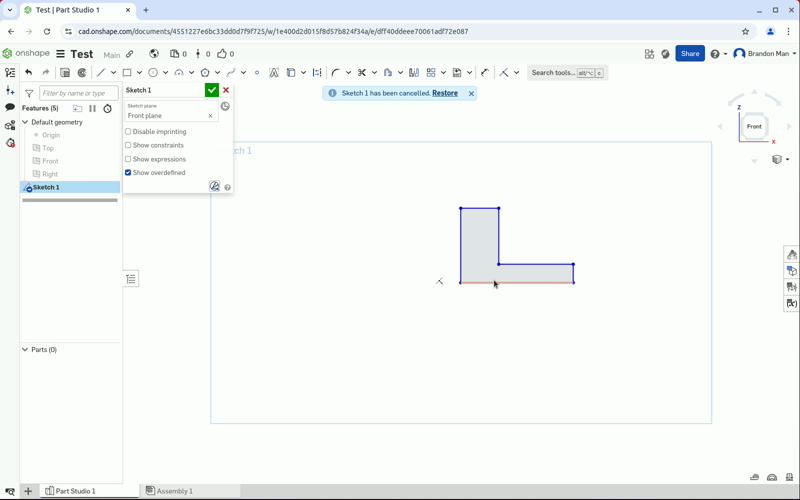
click(494, 279)
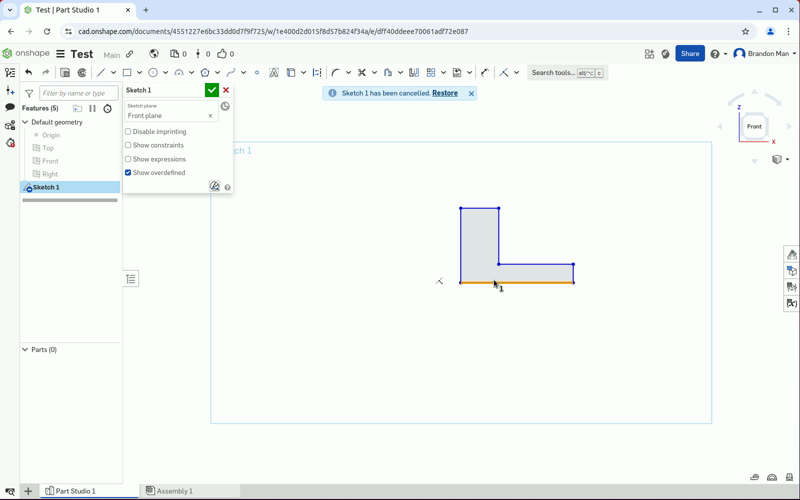
mouse_move(73, 352)
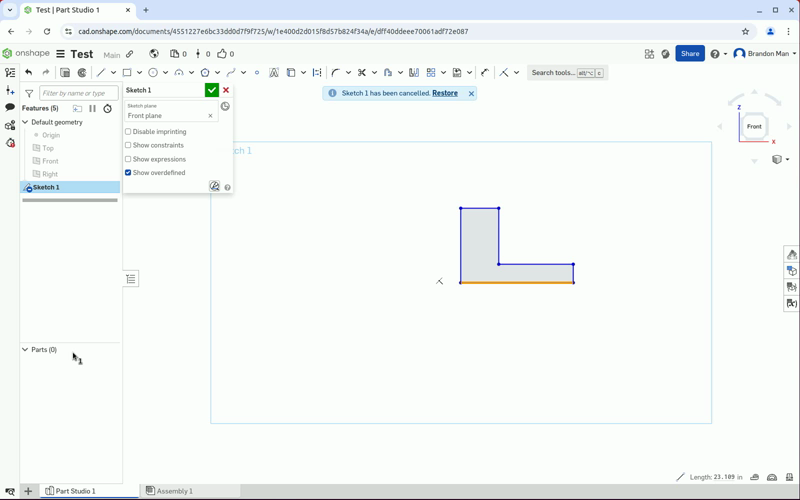
key(shift+y)
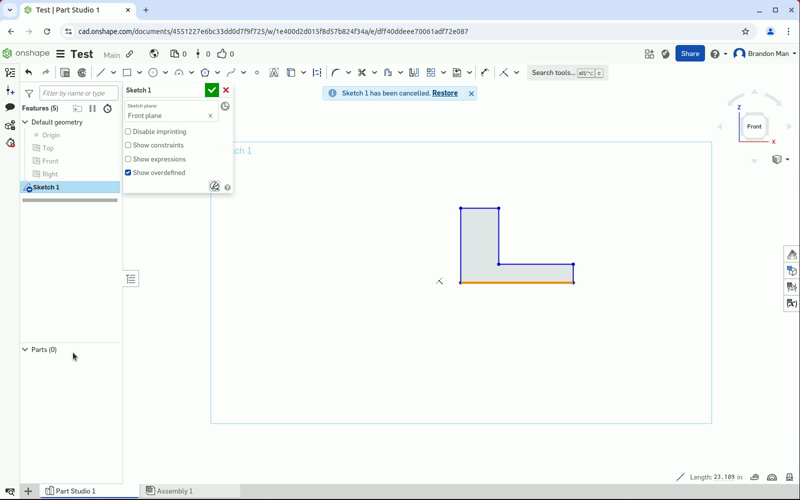
key(shift+e)
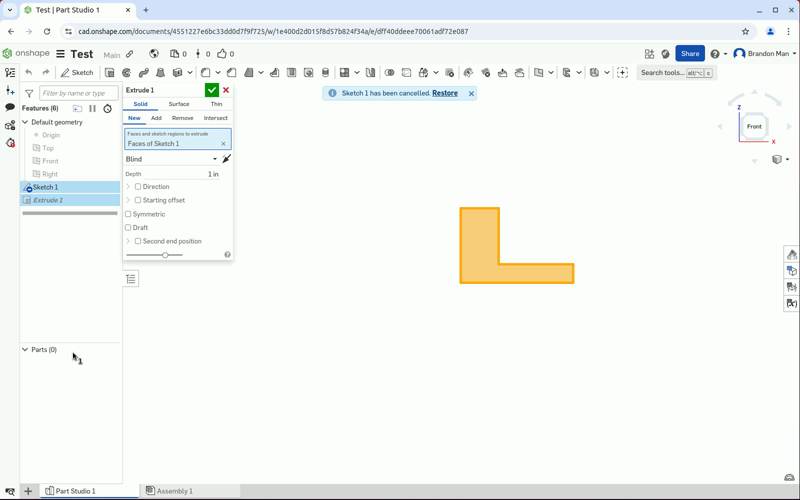
mouse_move(143, 106)
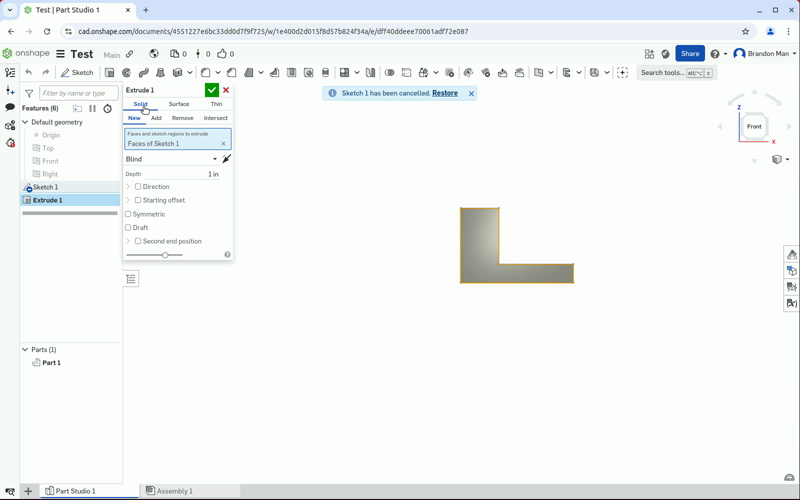
click(143, 106)
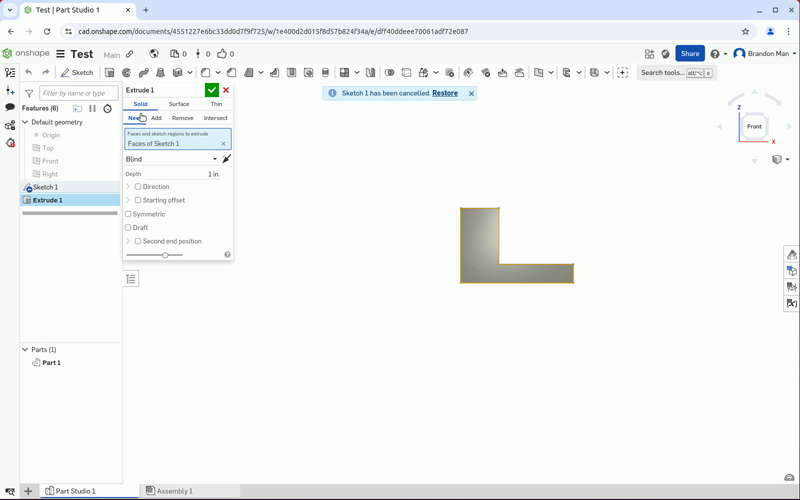
mouse_move(137, 120)
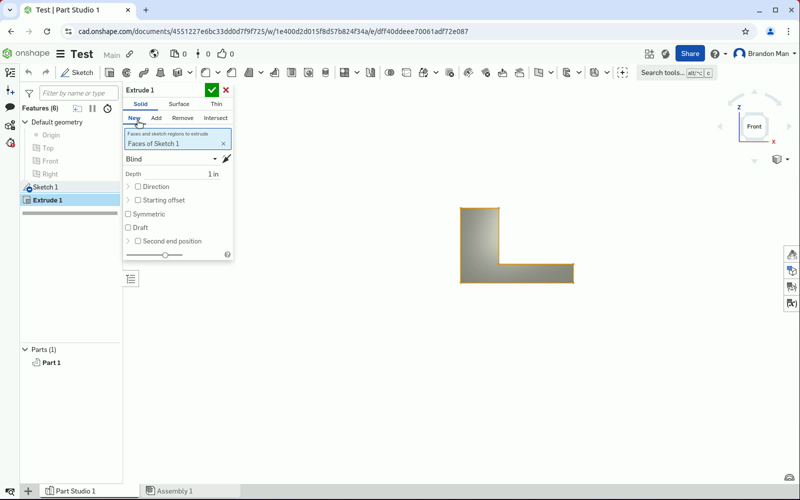
click(137, 120)
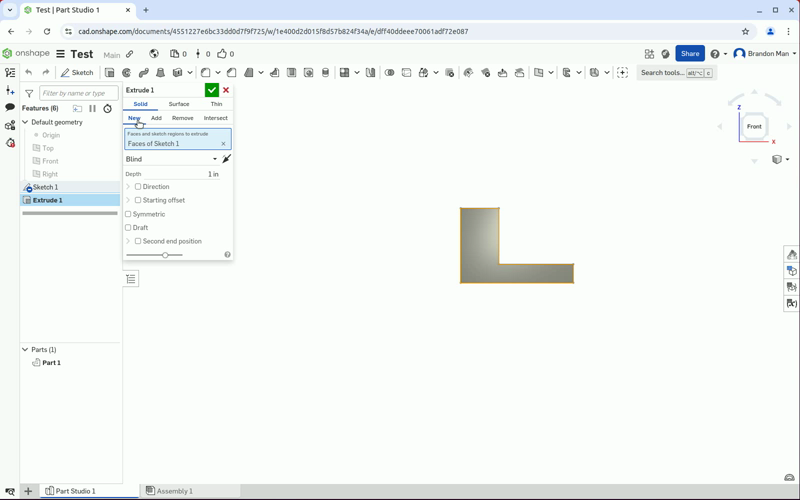
key(tab, 4)
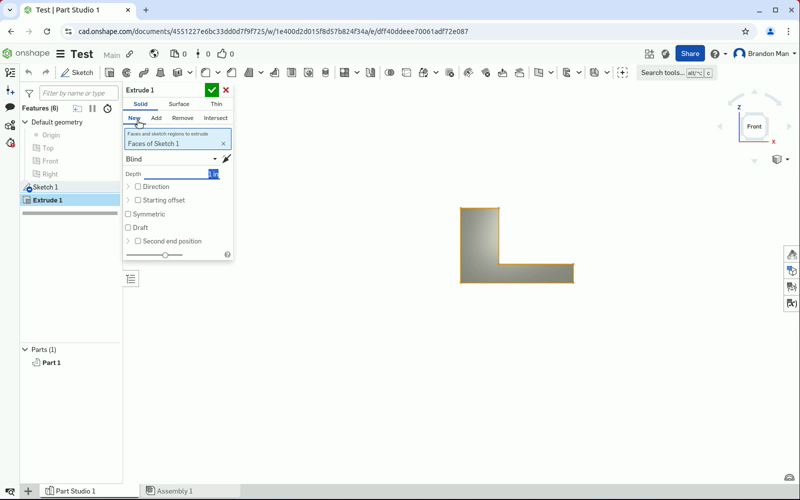
text(15.406)
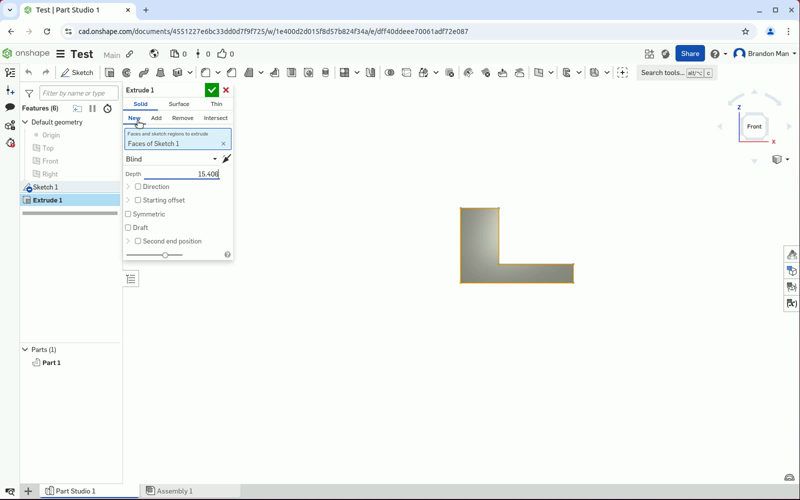
key(tab, 3)
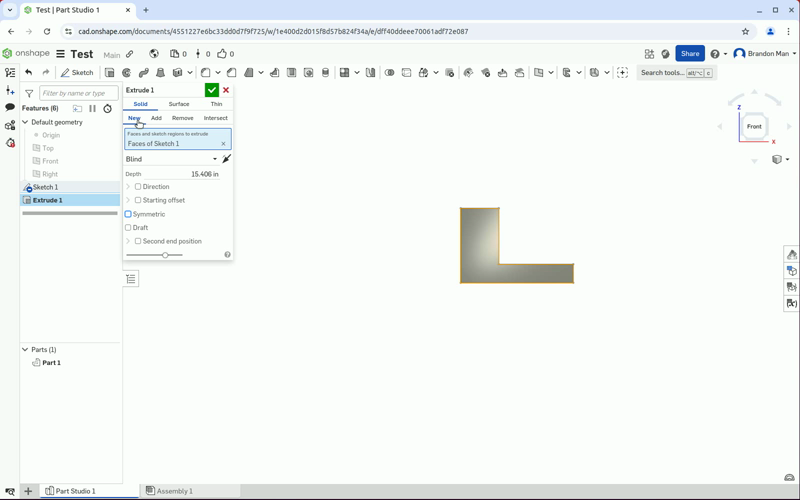
key(space)
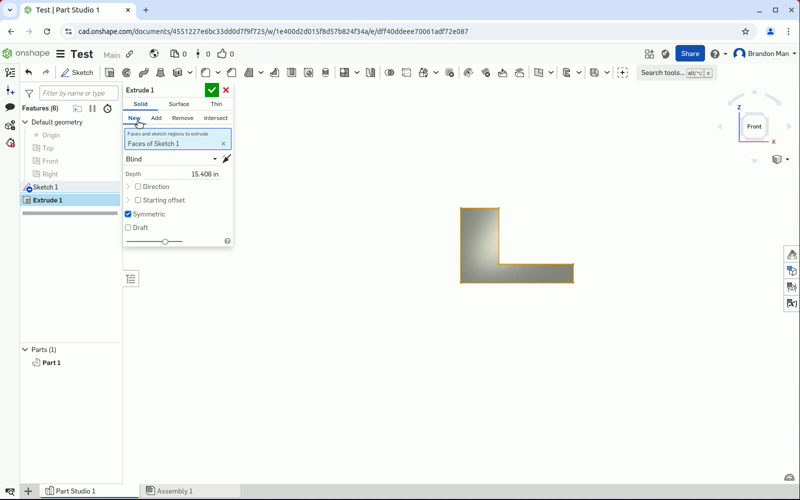
key(enter)
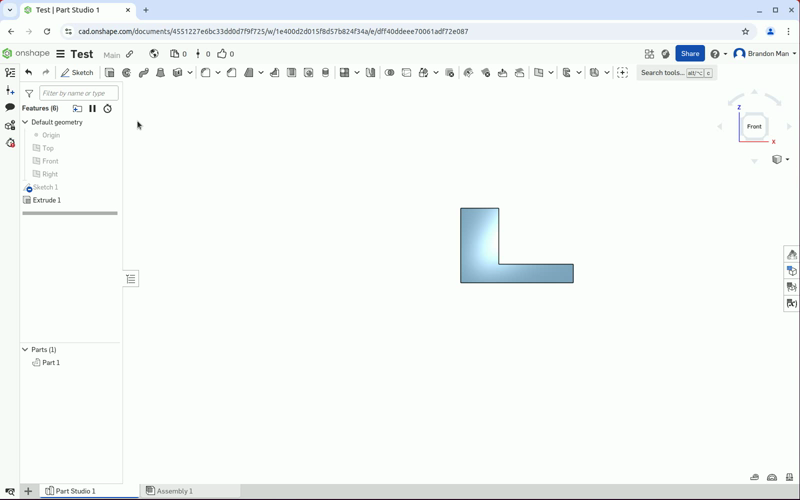
key(shift+h)
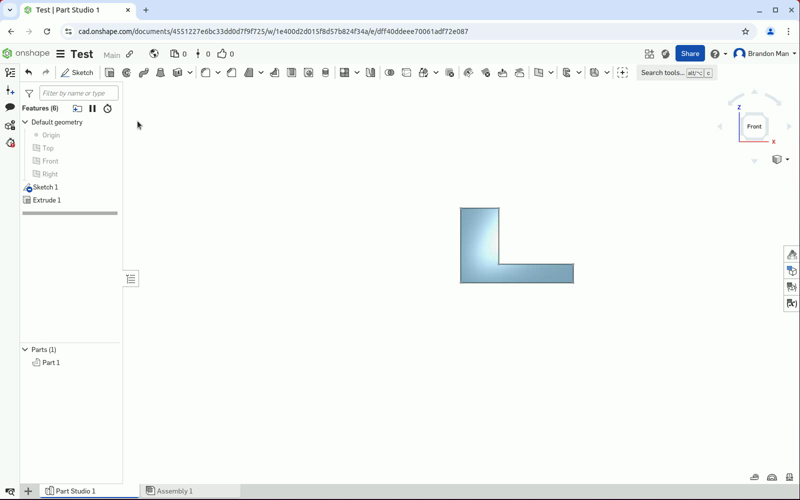
key(shift+h)
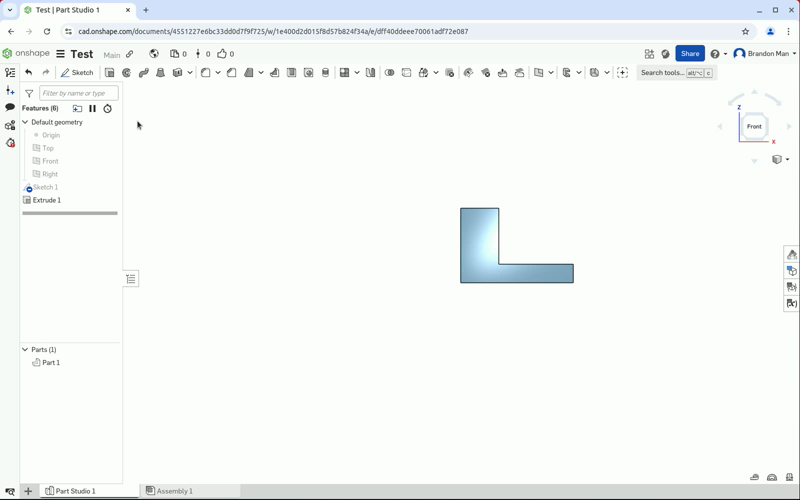
mouse_move(73, 189)
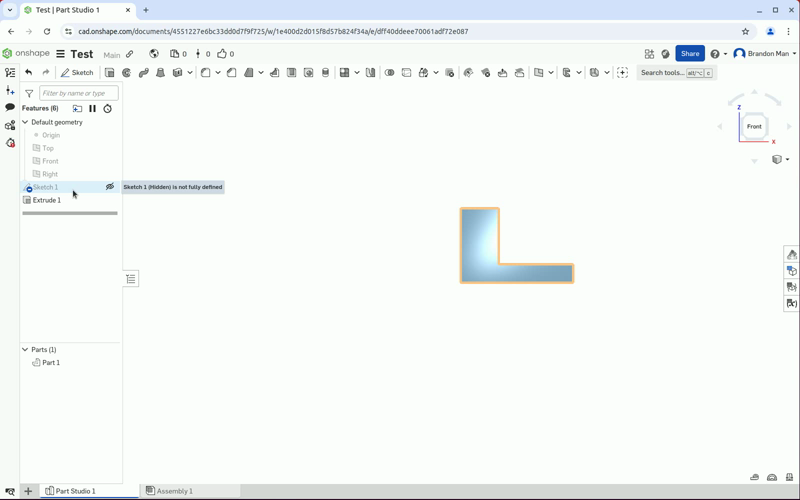
click(73, 189)
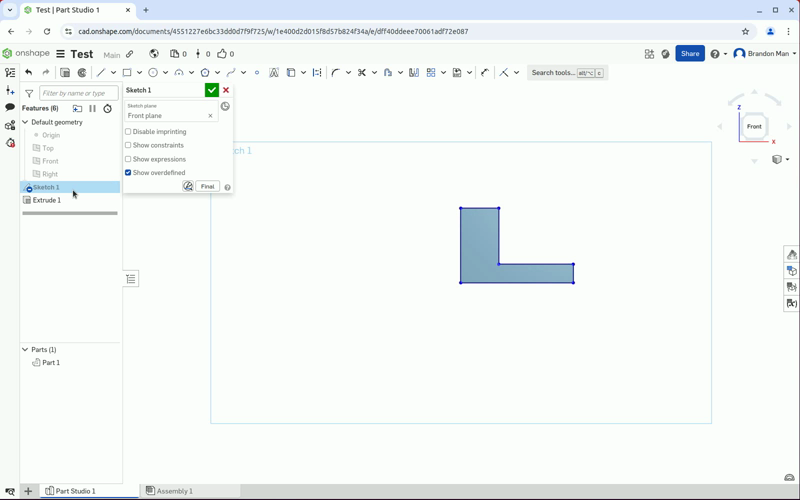
mouse_move(229, 92)
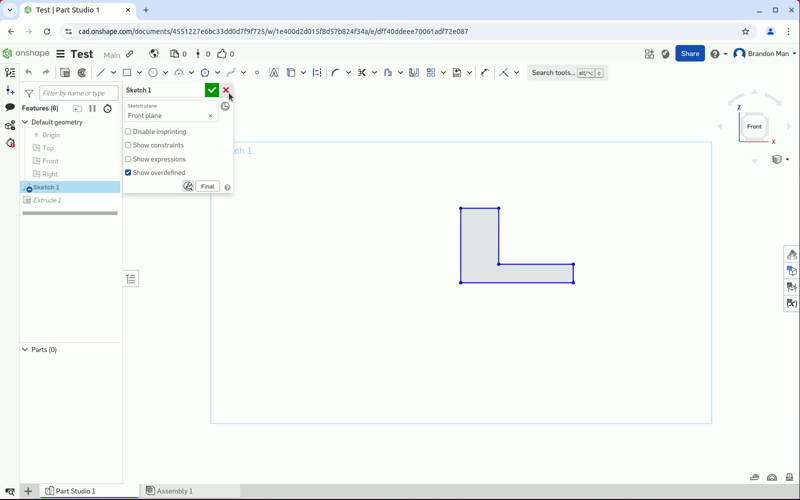
click(229, 92)
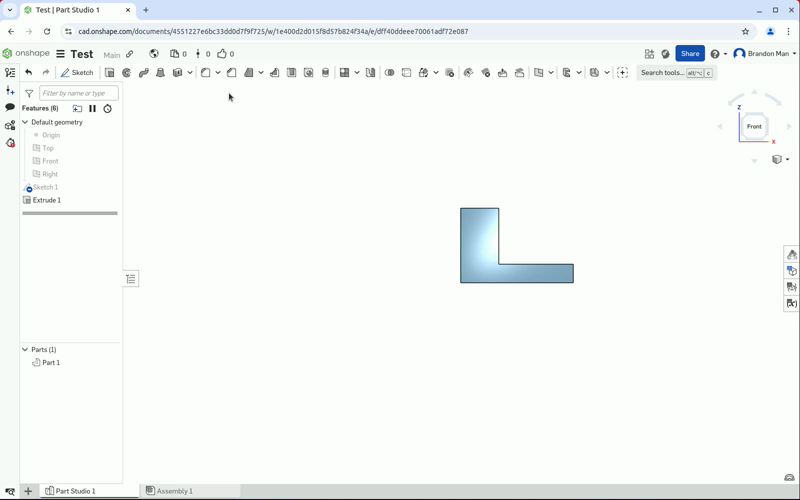
mouse_move(73, 352)
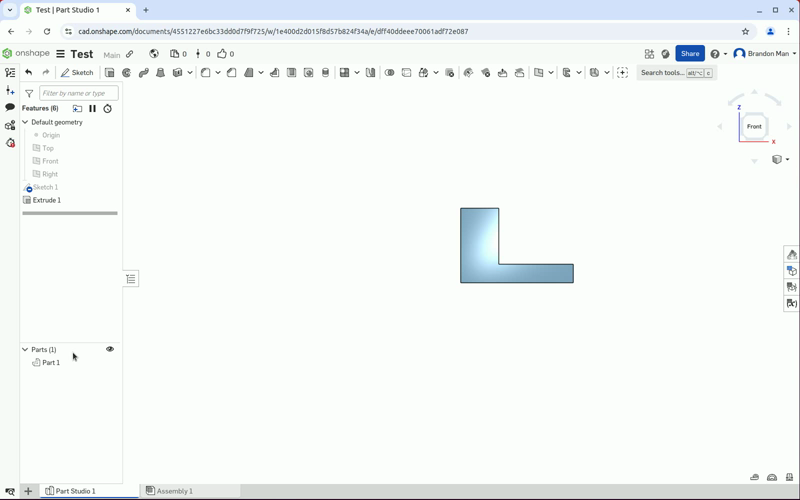
key(y)
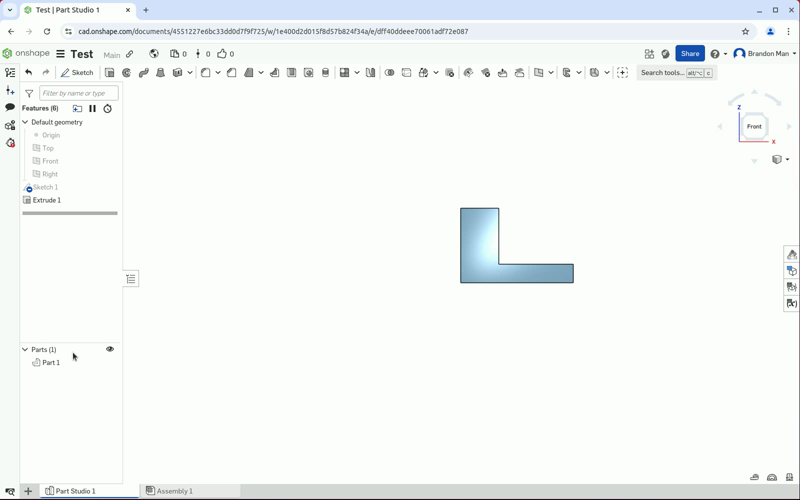
key(shift+p)
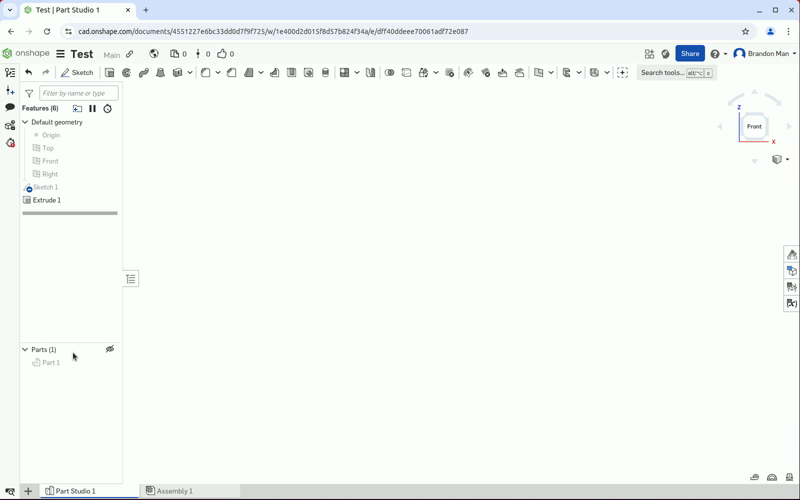
key(space)
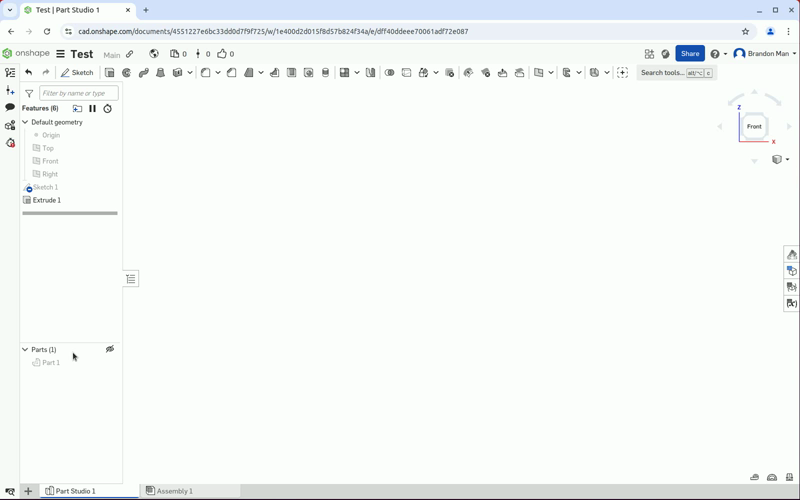
key_down(shift)
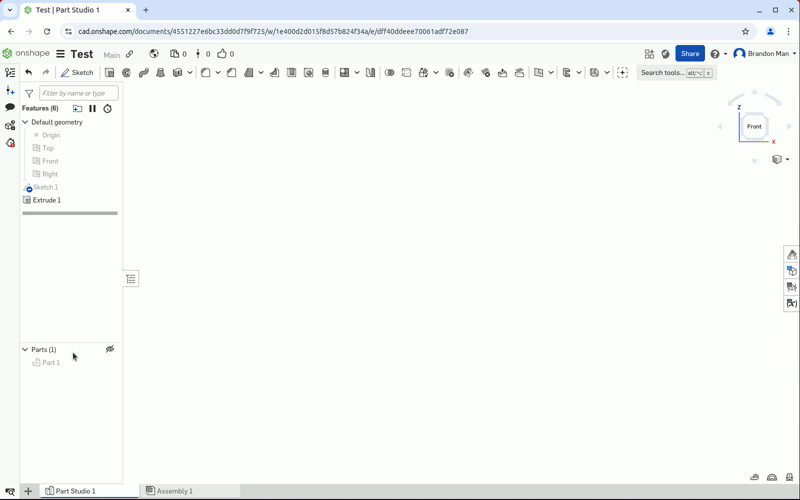
key(down)
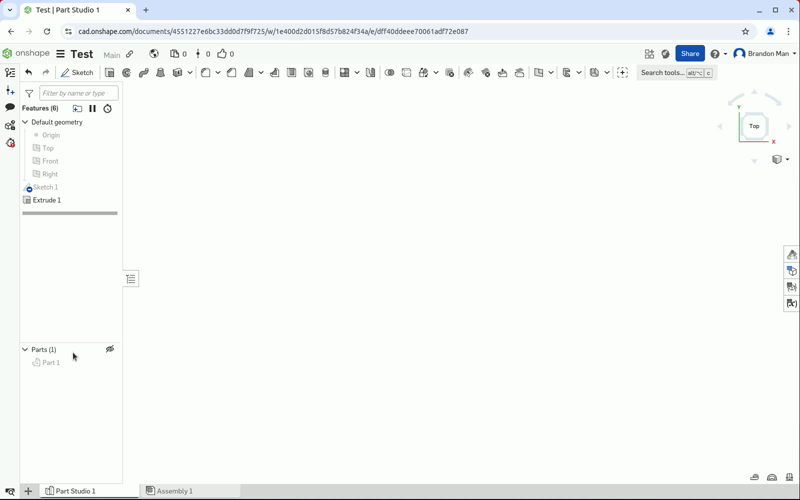
key_up(shift)
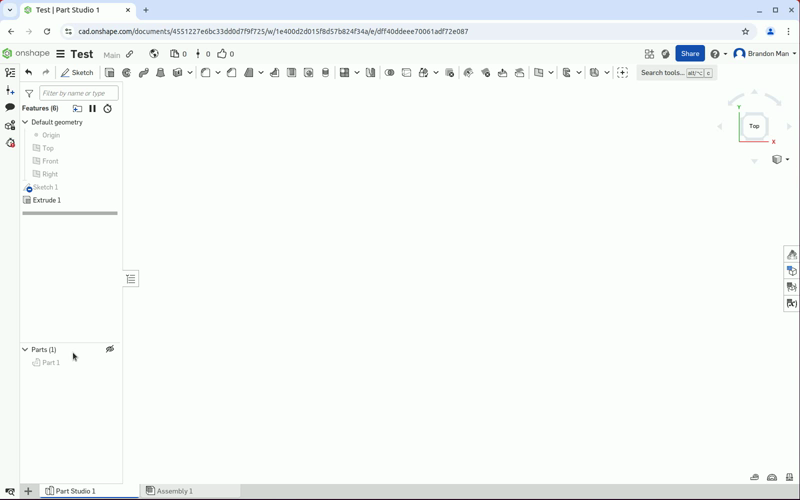
mouse_move(73, 352)
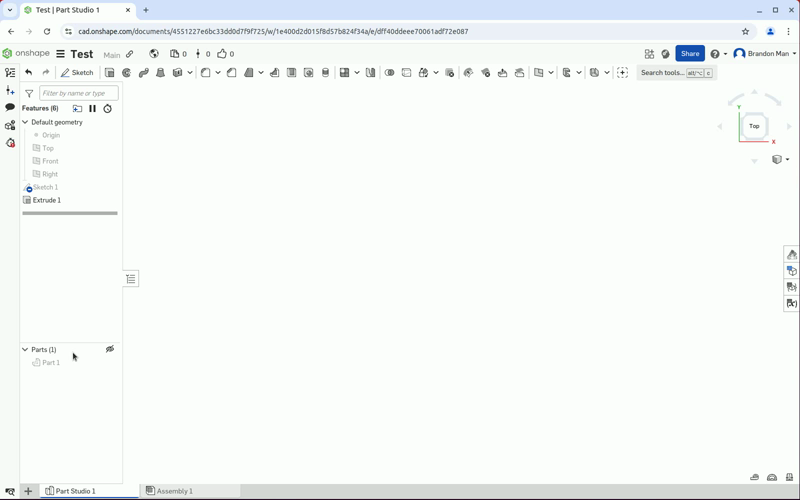
key(shift+y)
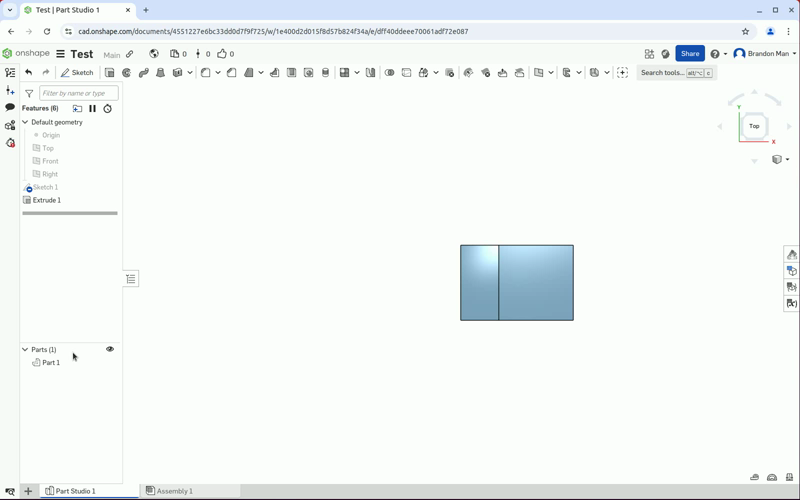
mouse_move(541, 75)
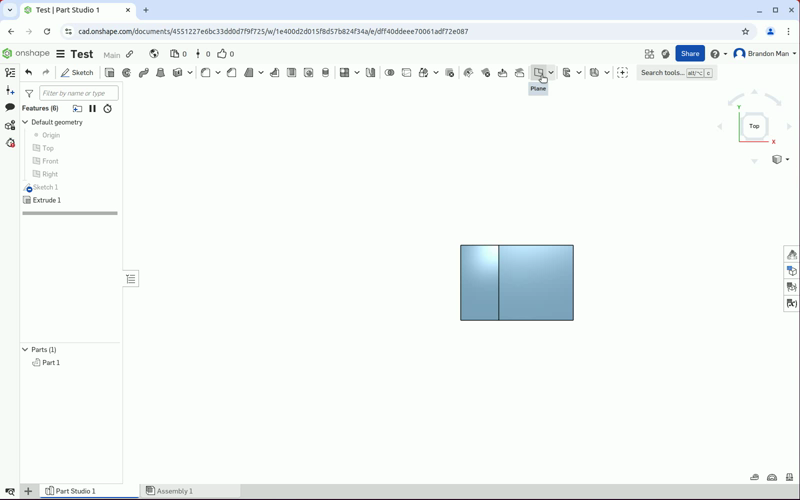
click(541, 75)
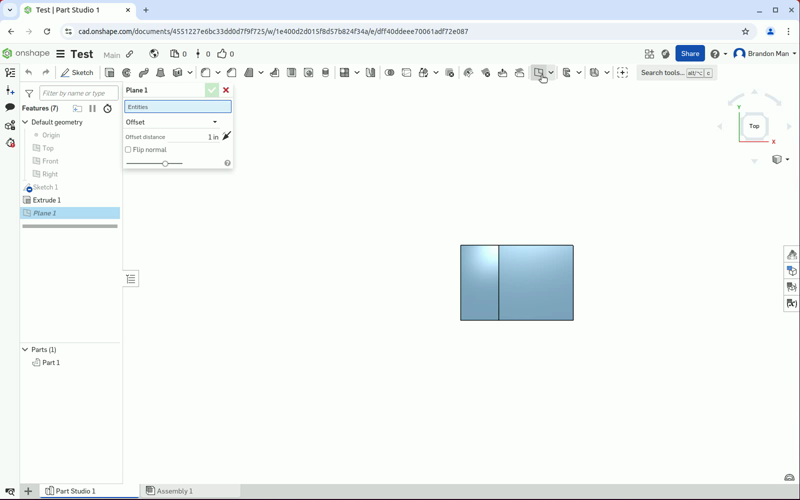
mouse_move(73, 150)
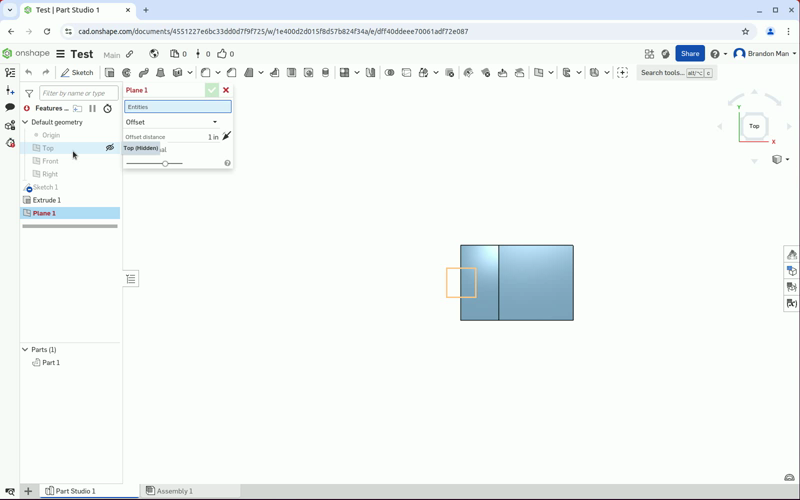
click(73, 150)
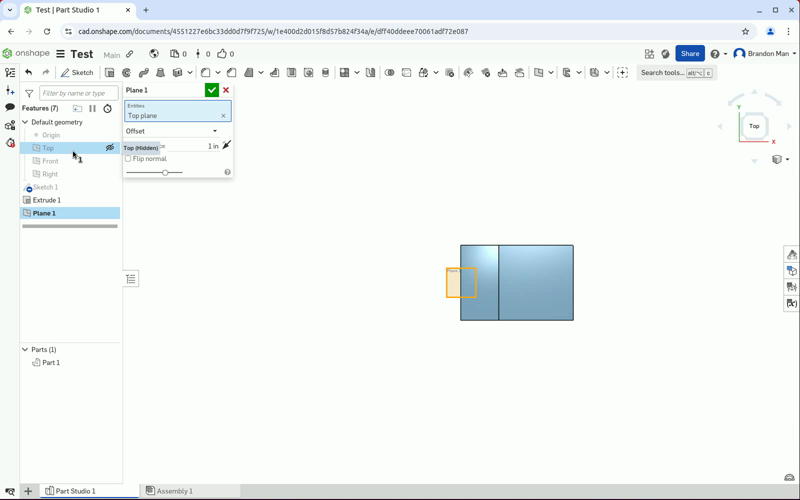
key(tab, 2)
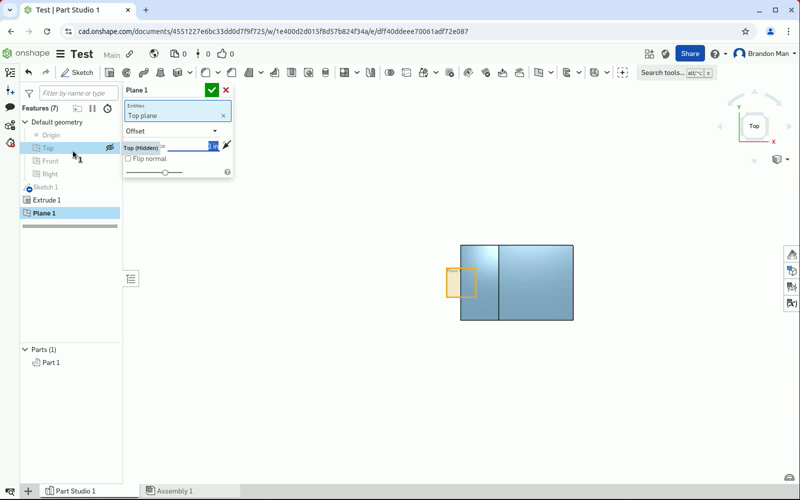
text(3.851)
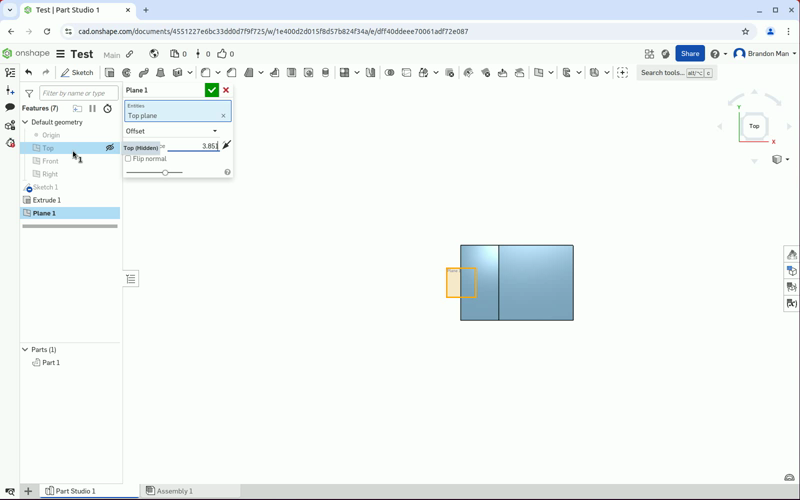
key(enter, 2)
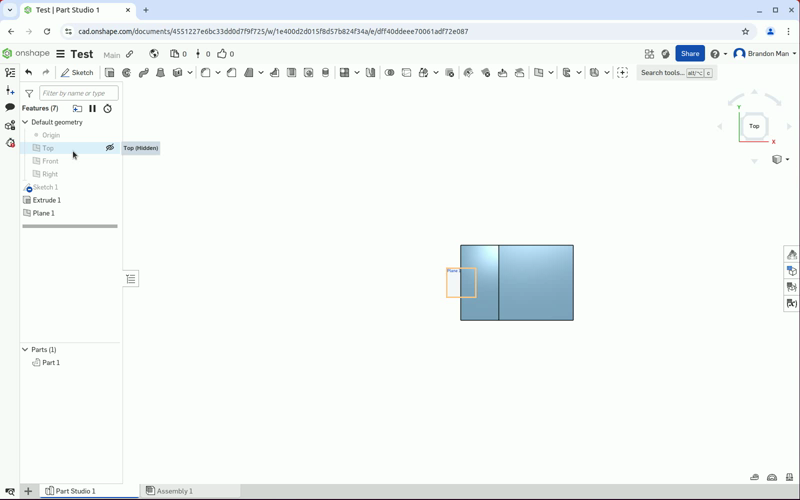
key(shift+s)
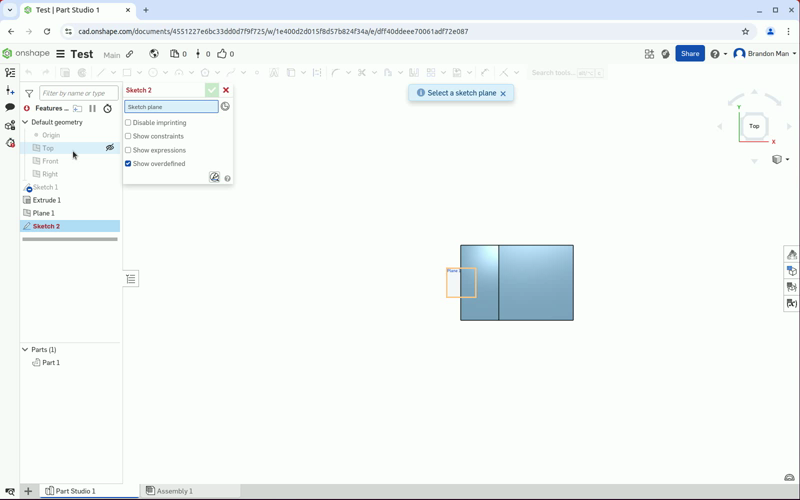
mouse_move(73, 215)
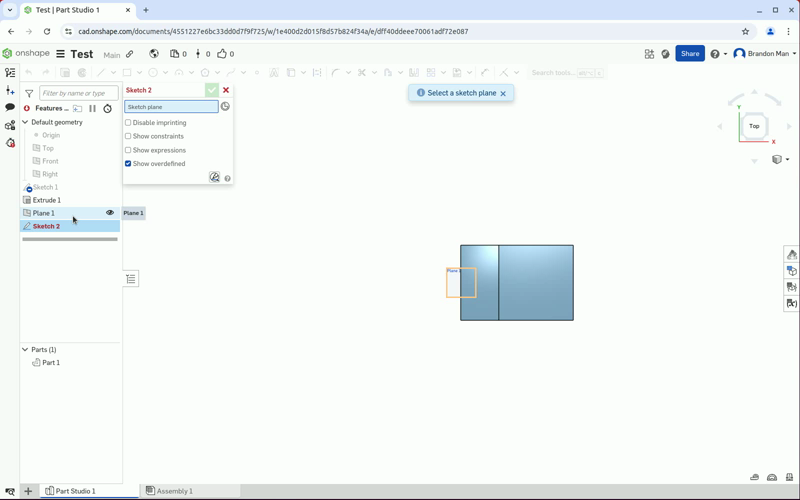
click(73, 215)
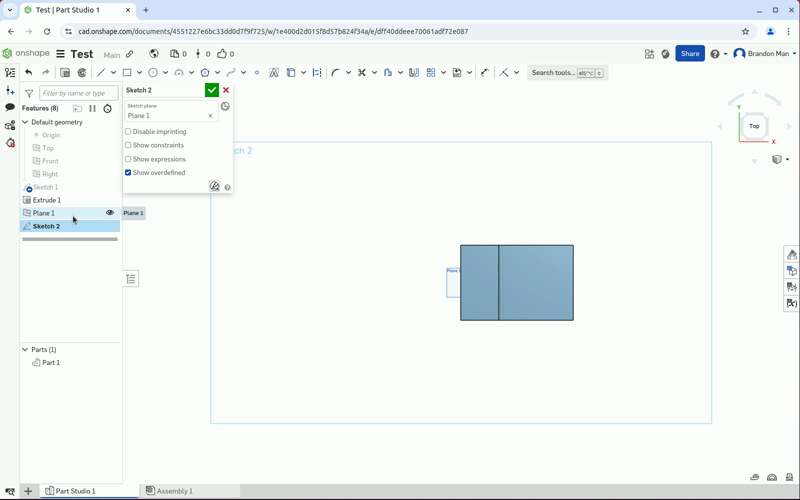
mouse_move(73, 352)
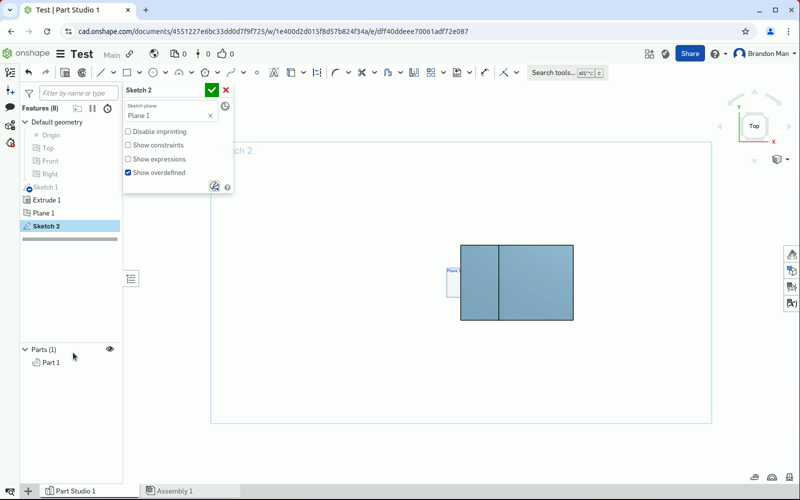
key(y)
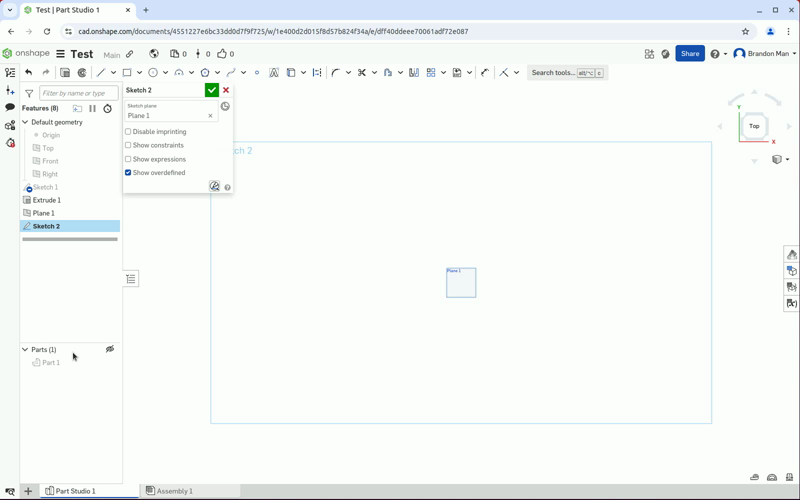
key(l)
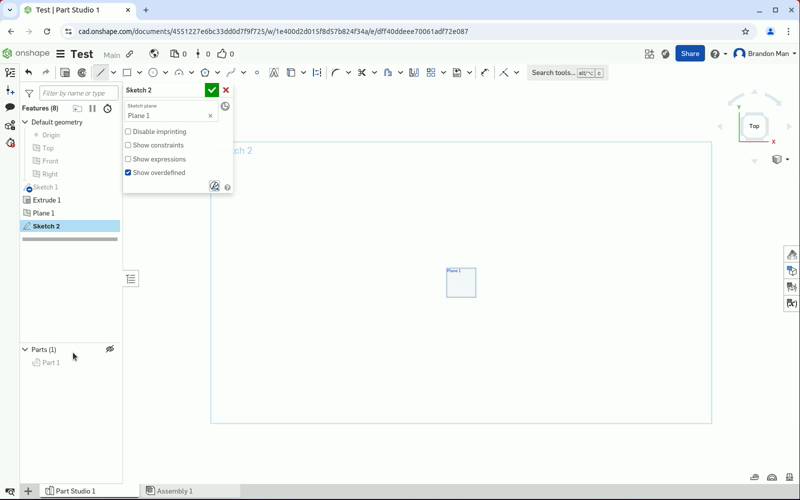
key_down(shift)
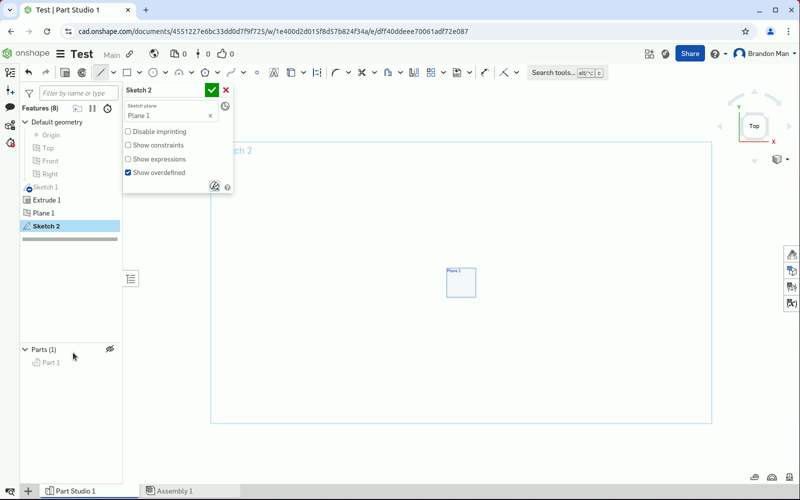
mouse_move(498, 264)
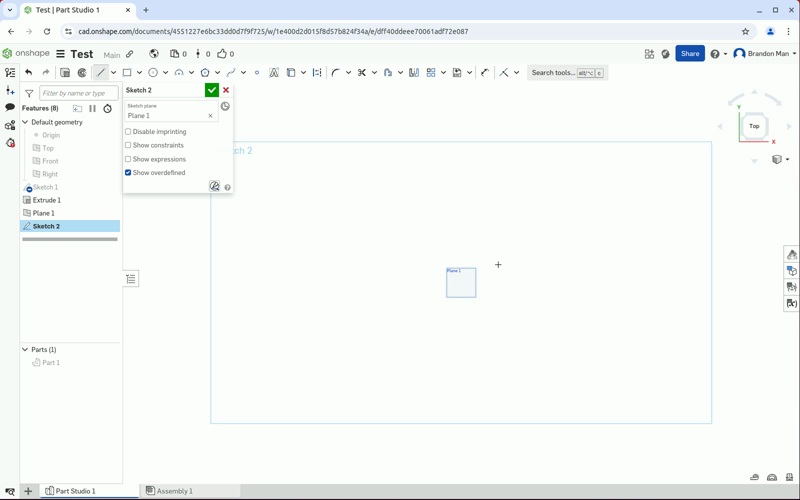
click(498, 264)
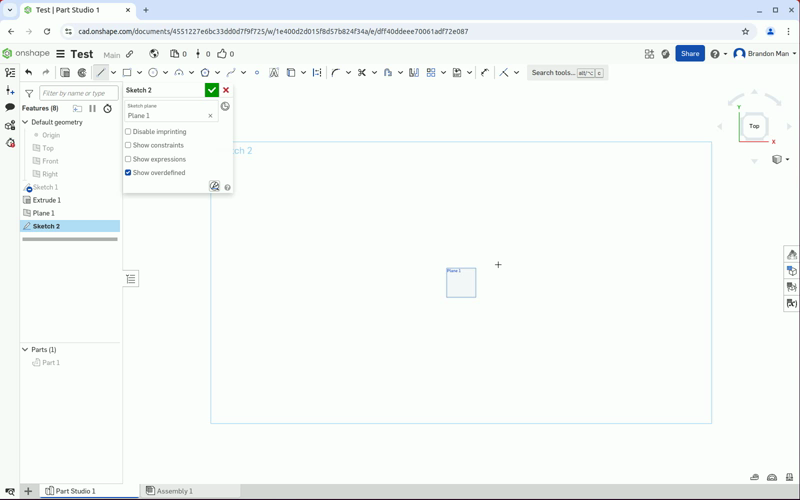
key_up(shift)
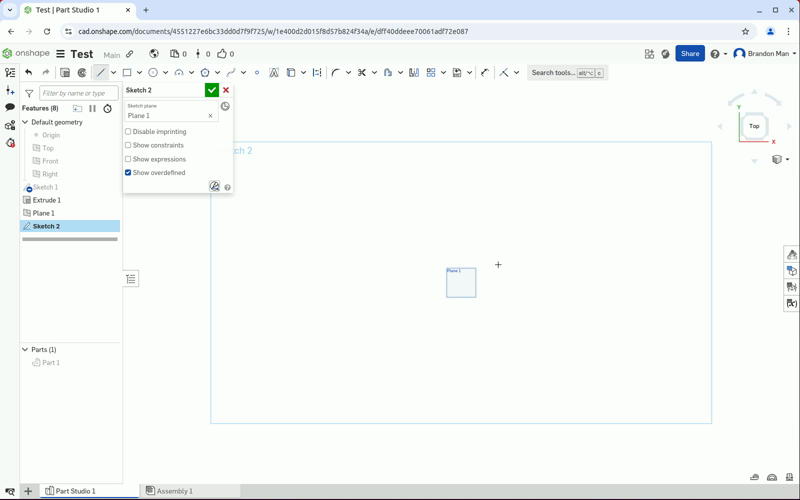
key_down(shift)
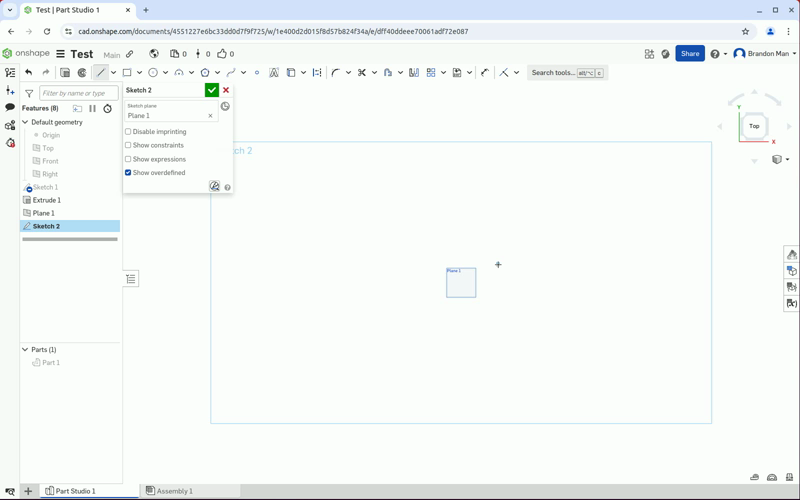
mouse_move(573, 264)
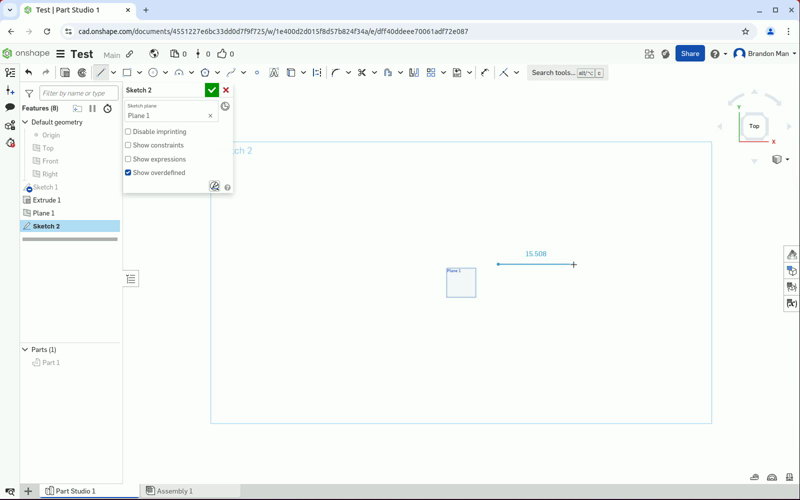
click(573, 264)
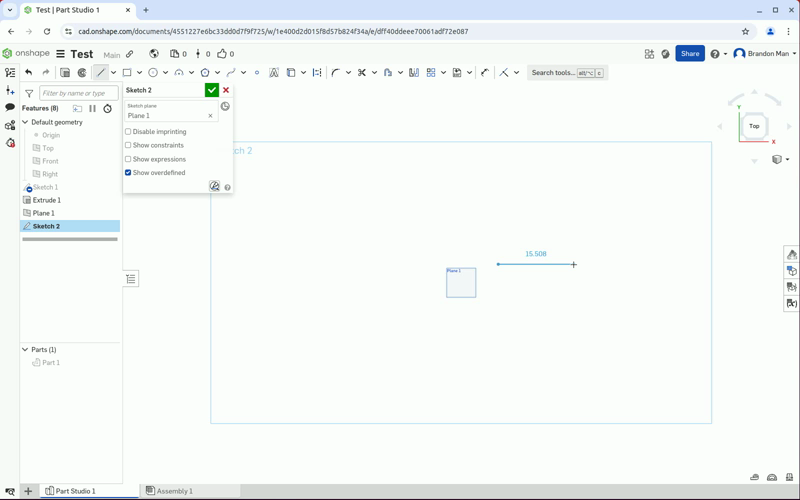
key_up(shift)
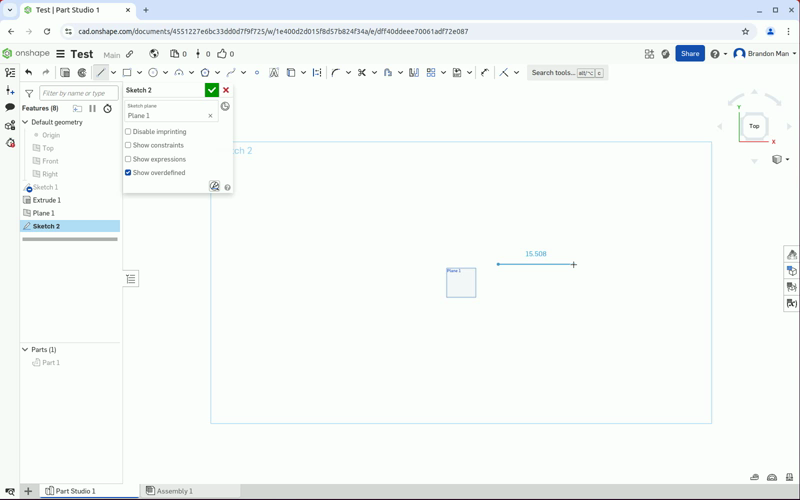
key_down(shift)
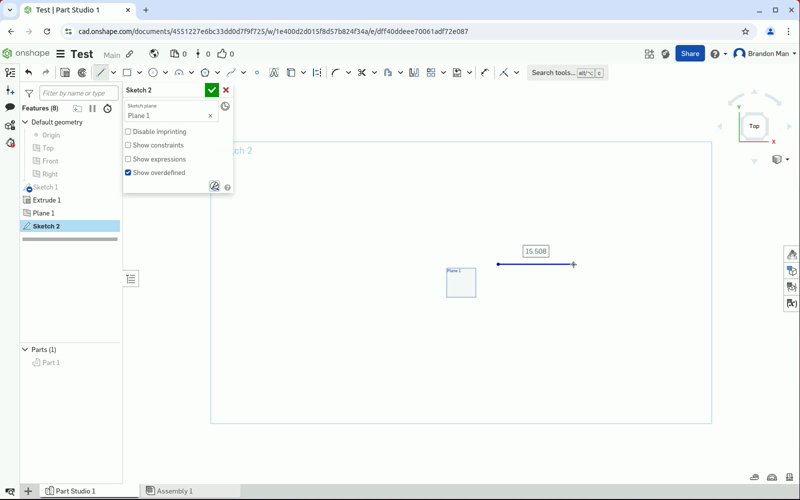
mouse_move(589, 264)
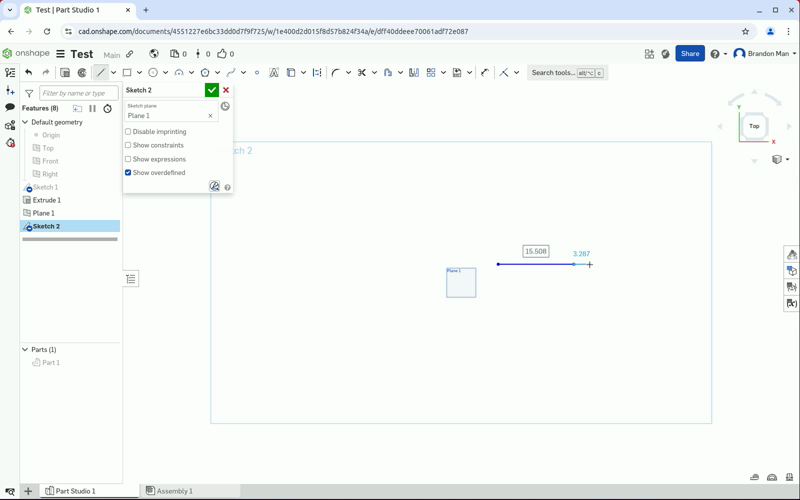
mouse_move(573, 245)
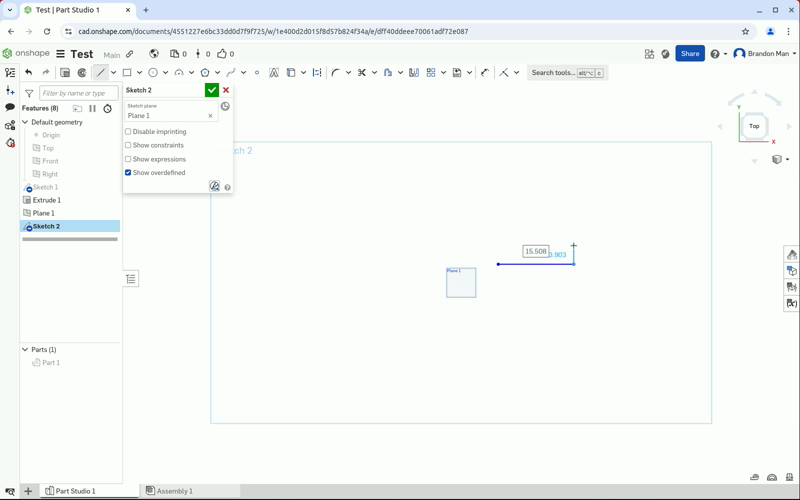
click(573, 245)
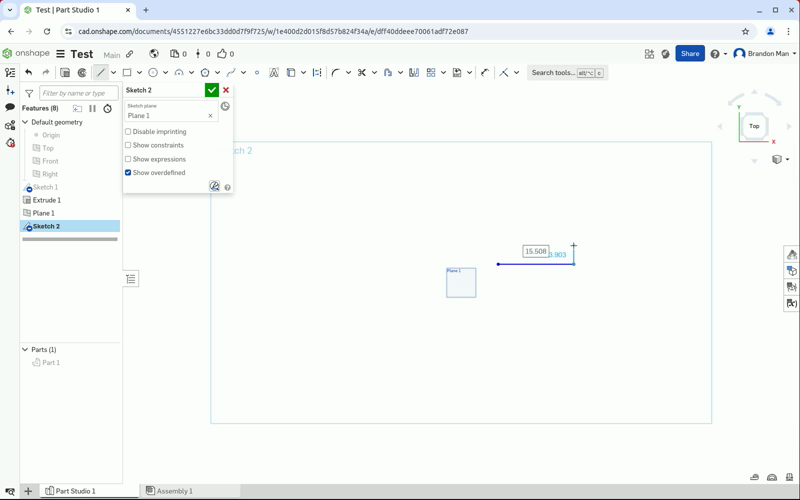
key_up(shift)
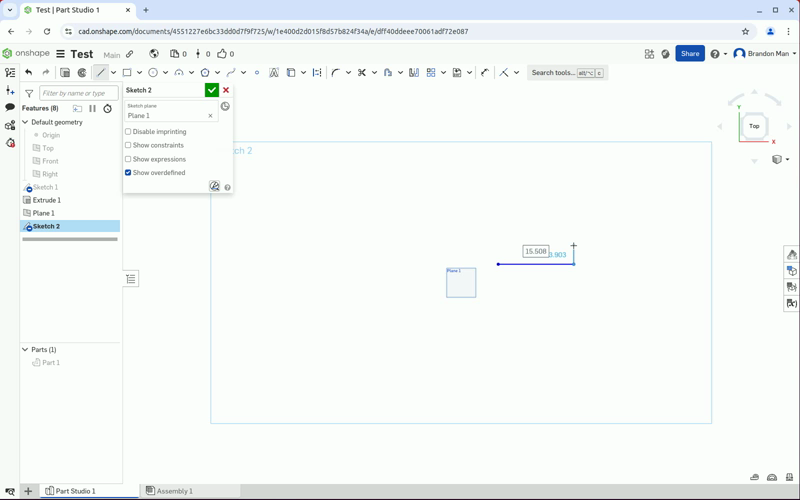
key_down(shift)
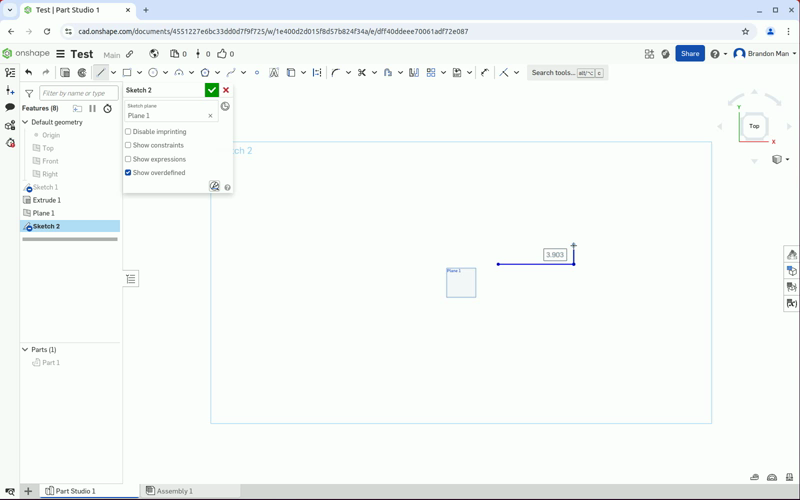
mouse_move(498, 245)
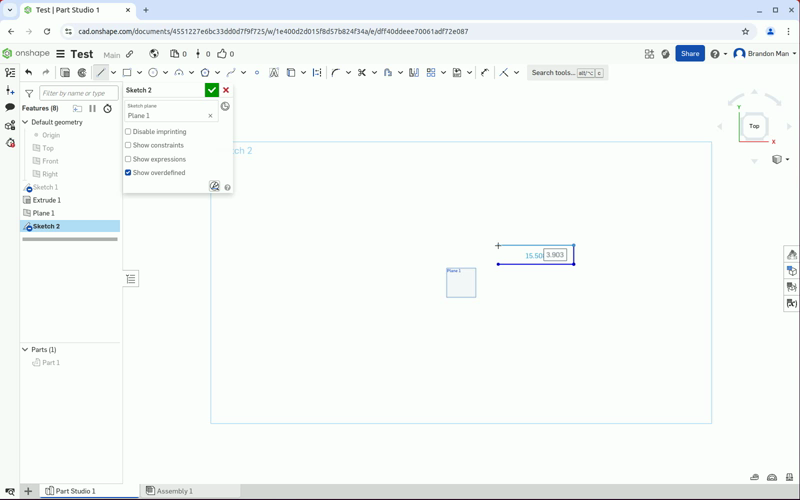
click(498, 245)
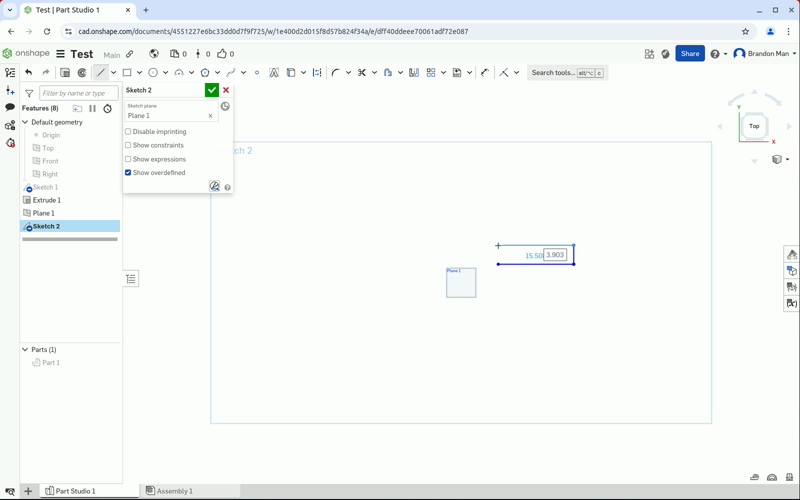
key_up(shift)
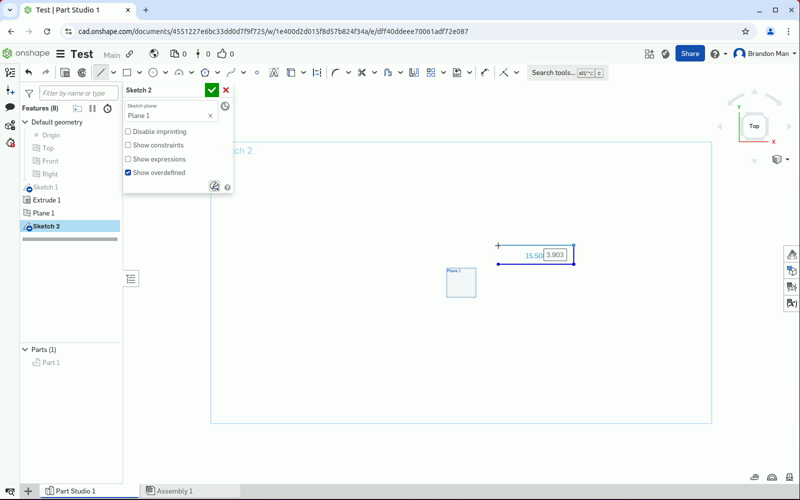
mouse_move(528, 245)
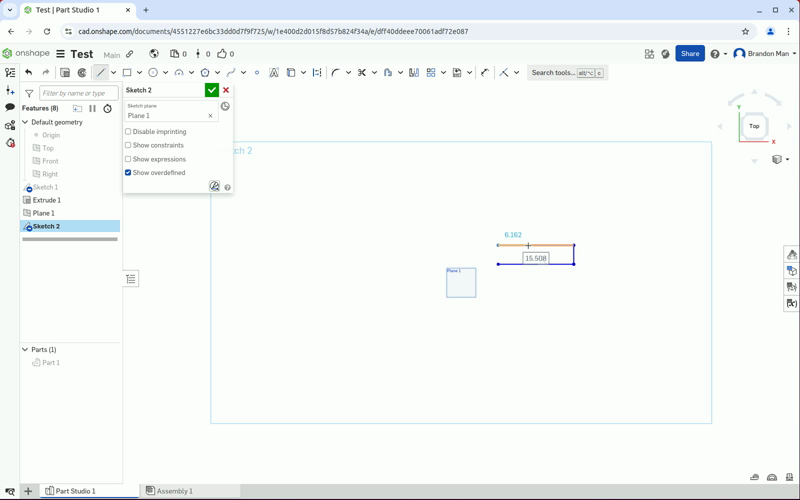
key_down(shift)
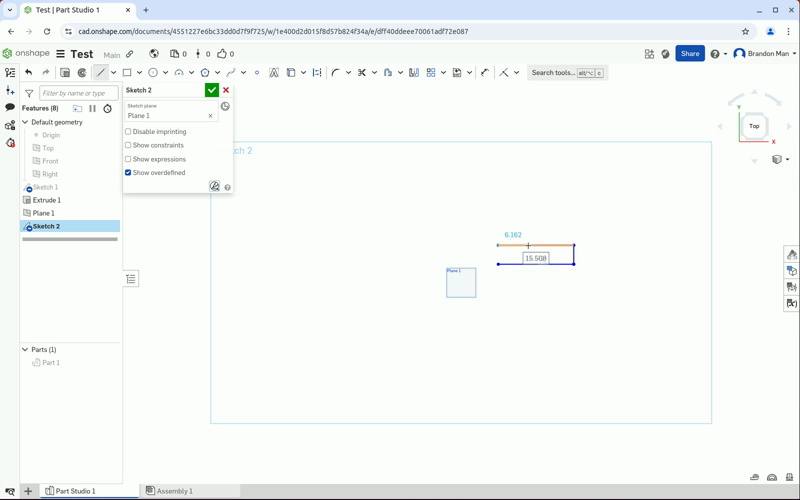
mouse_move(498, 264)
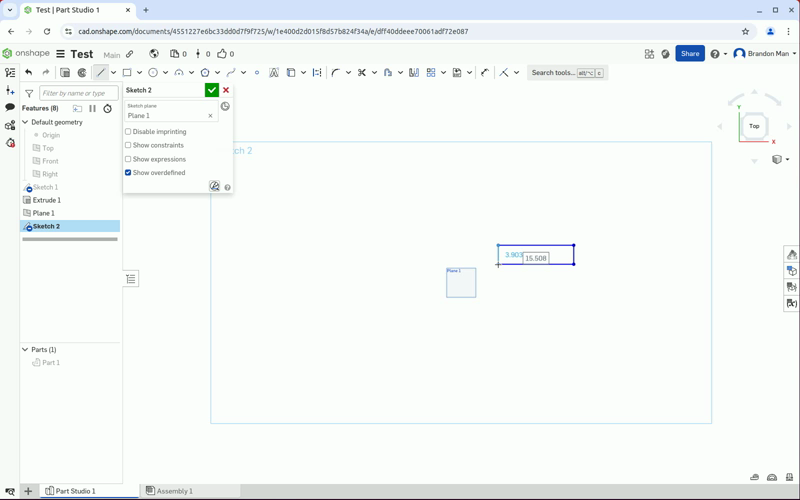
key_up(shift)
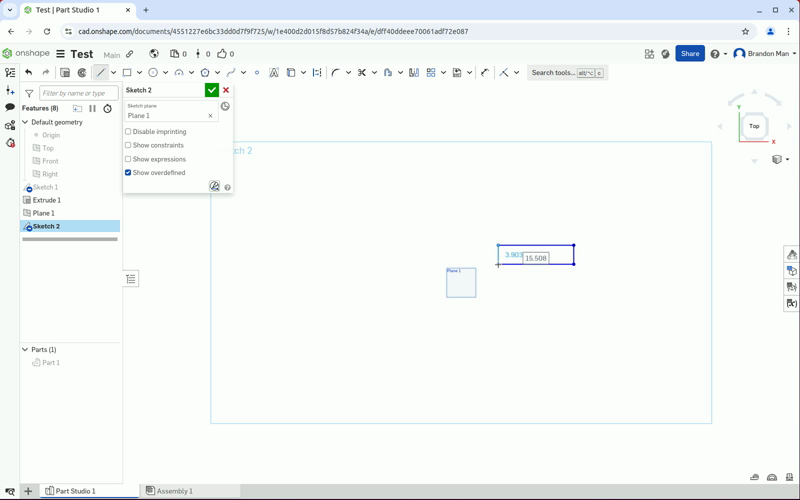
click(498, 264)
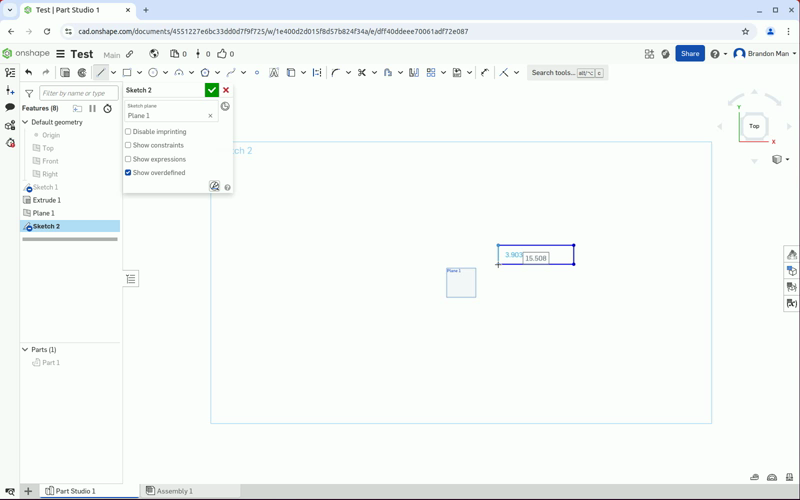
key(esc)
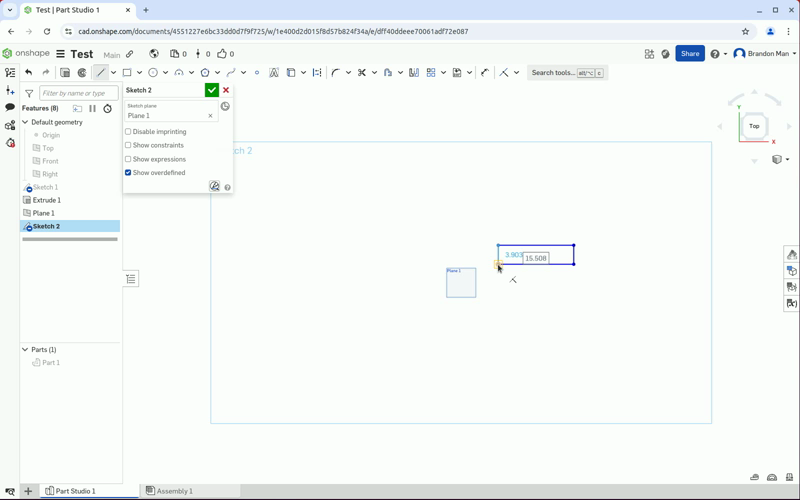
mouse_move(530, 246)
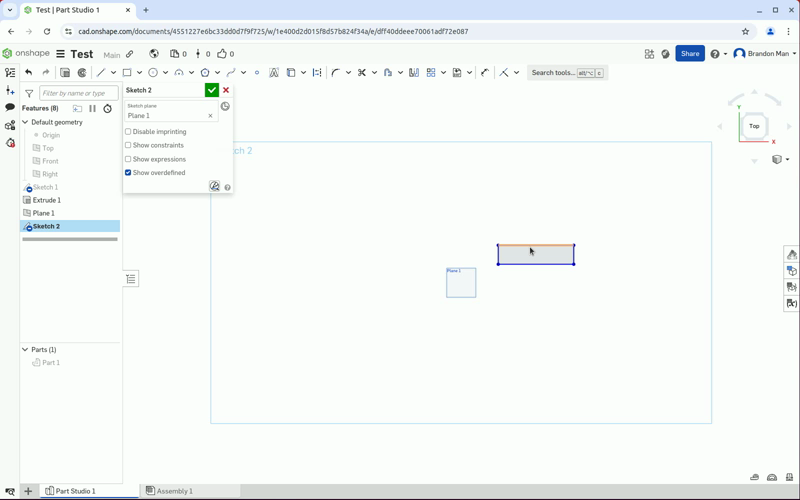
scroll(6)
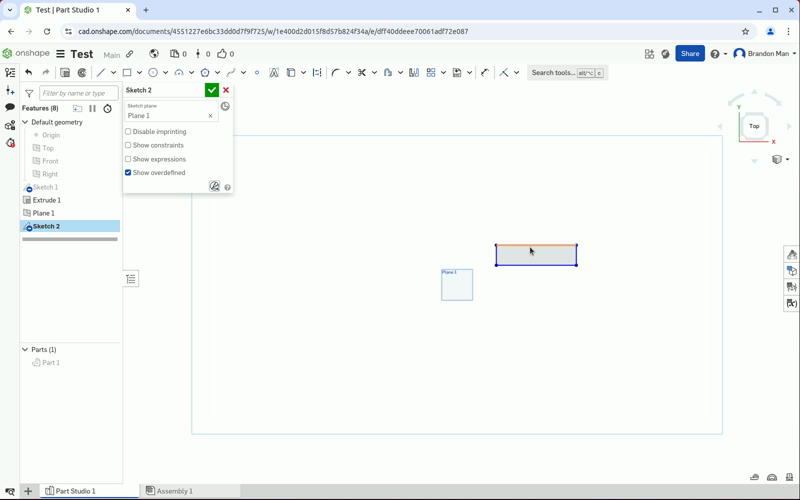
scroll(6)
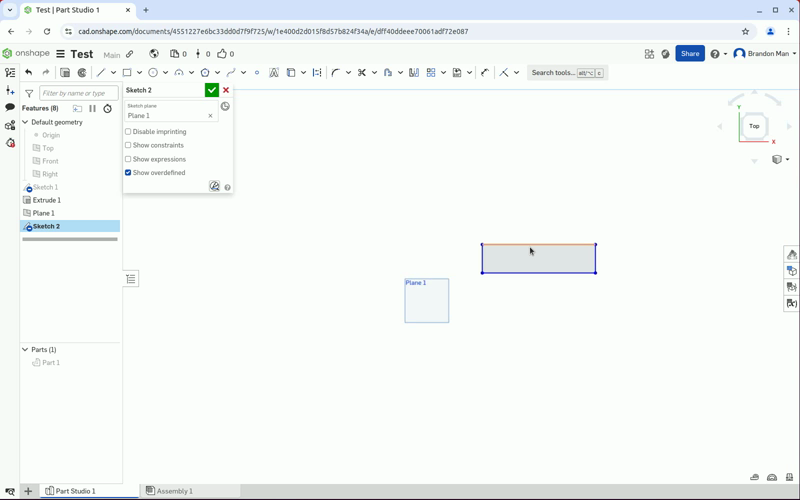
scroll(6)
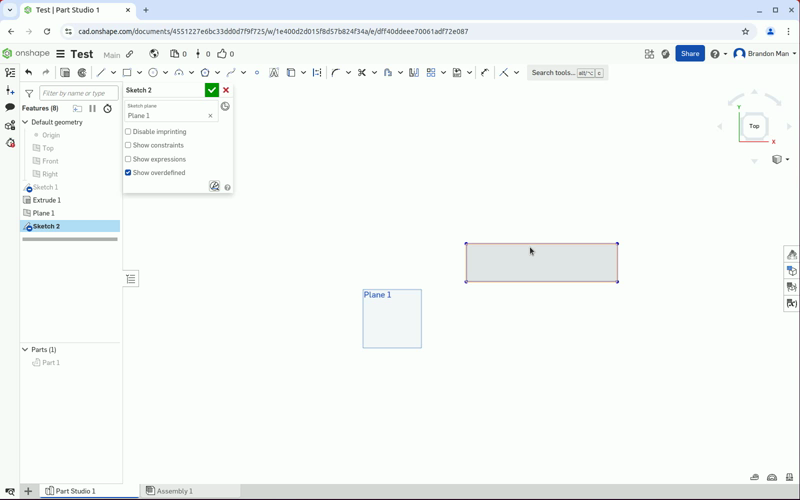
scroll(6)
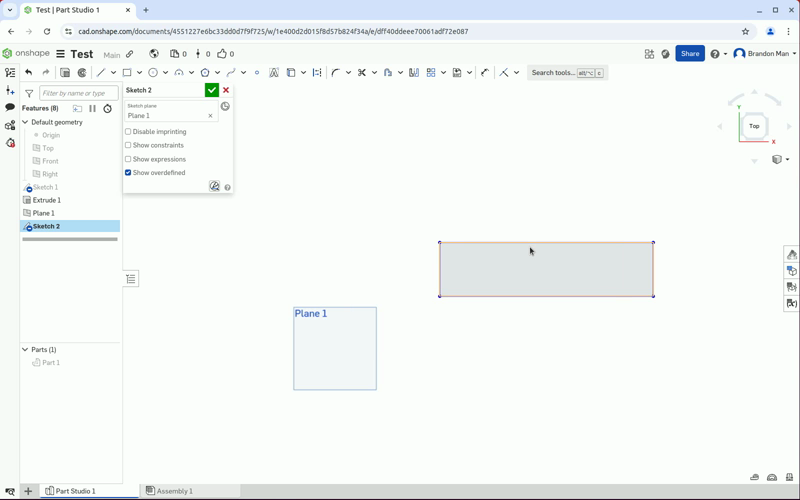
scroll(6)
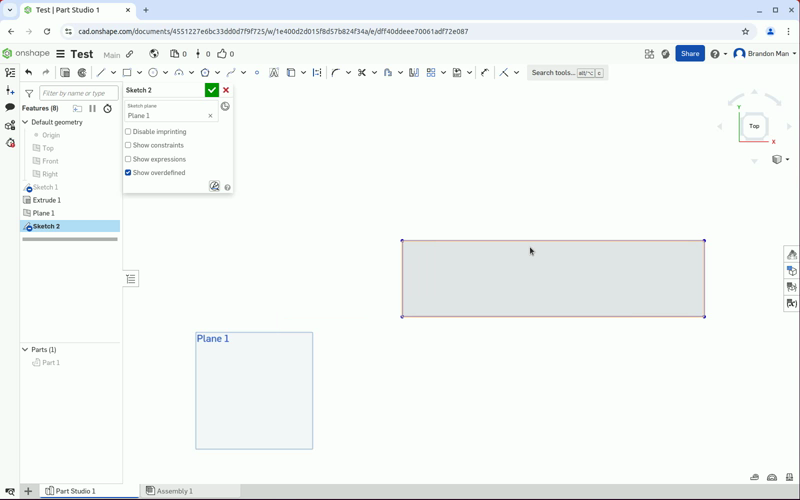
scroll(6)
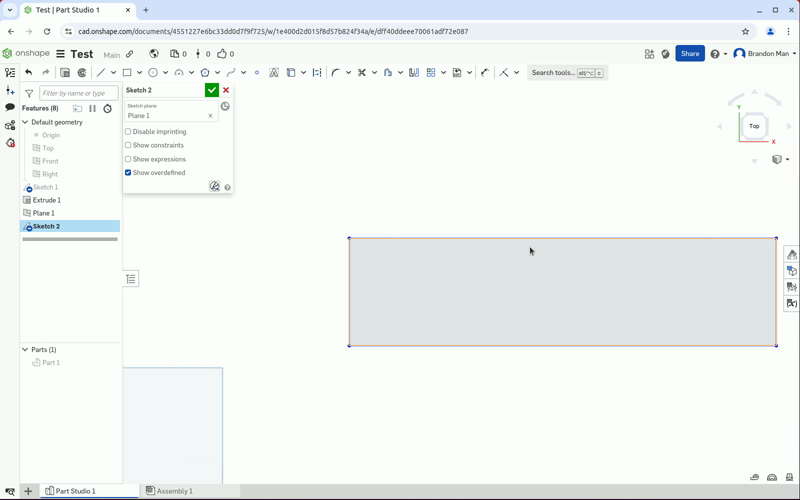
scroll(6)
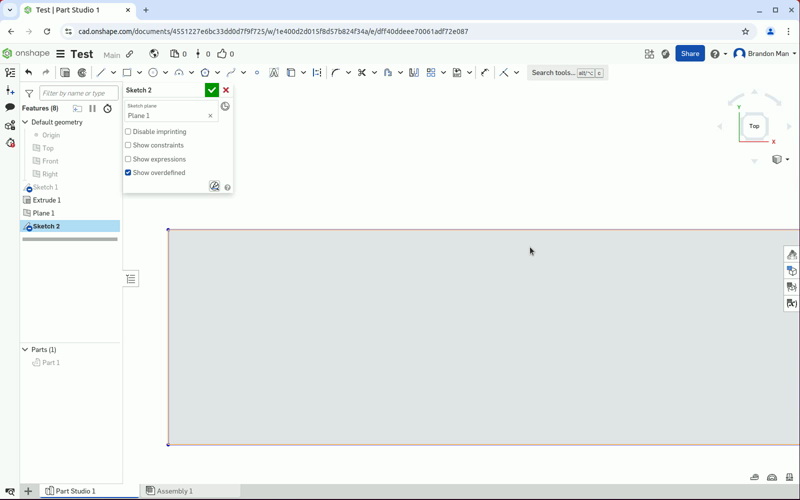
click(530, 246)
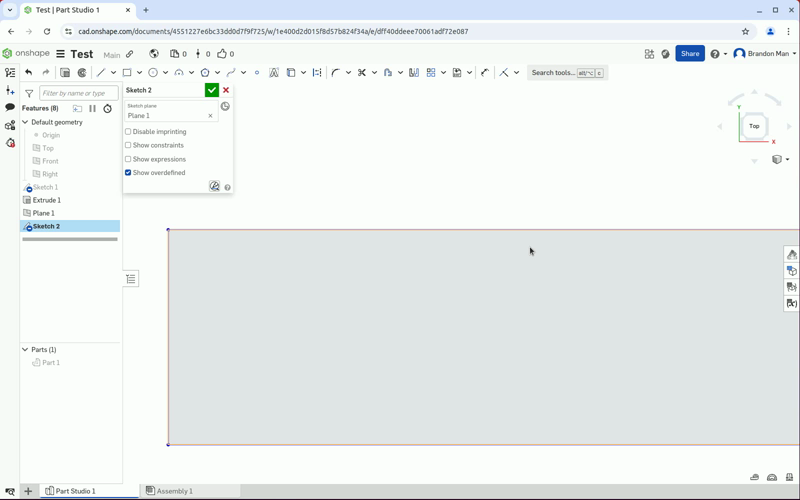
scroll(-6)
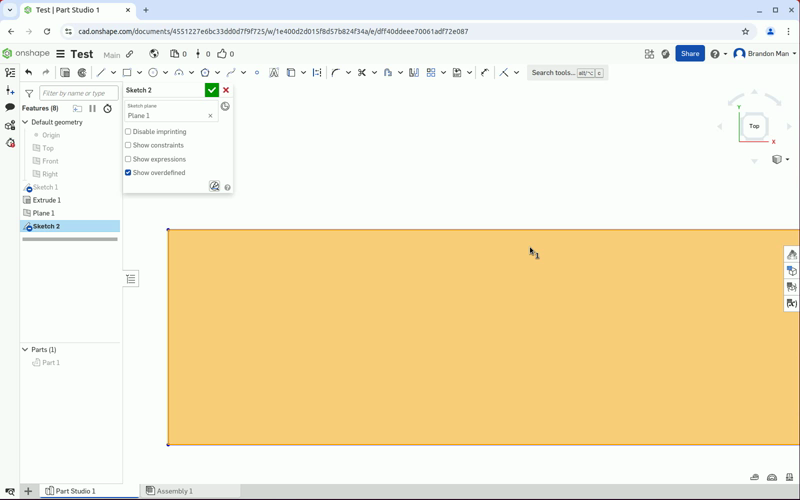
scroll(-6)
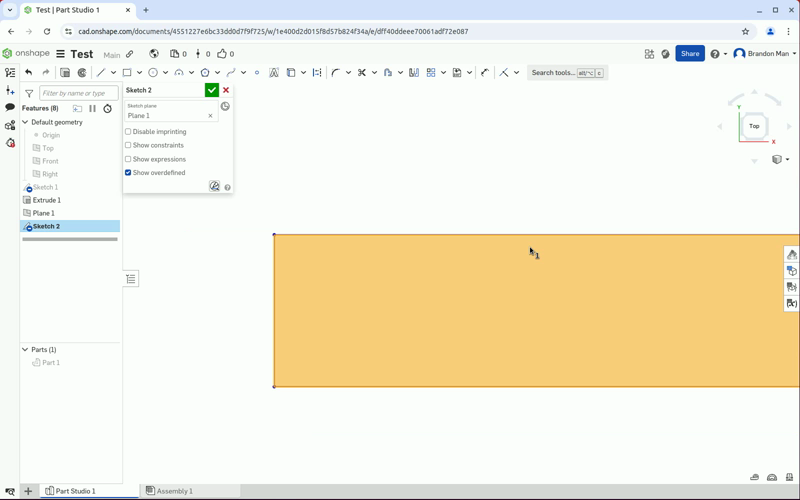
scroll(-6)
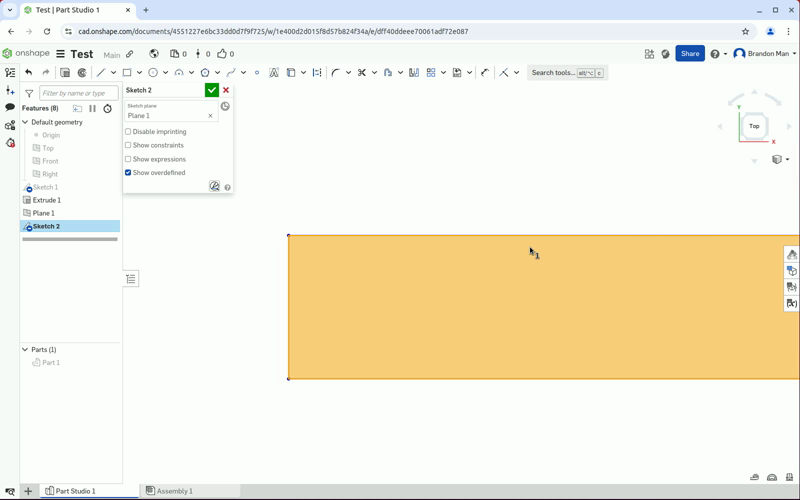
scroll(-6)
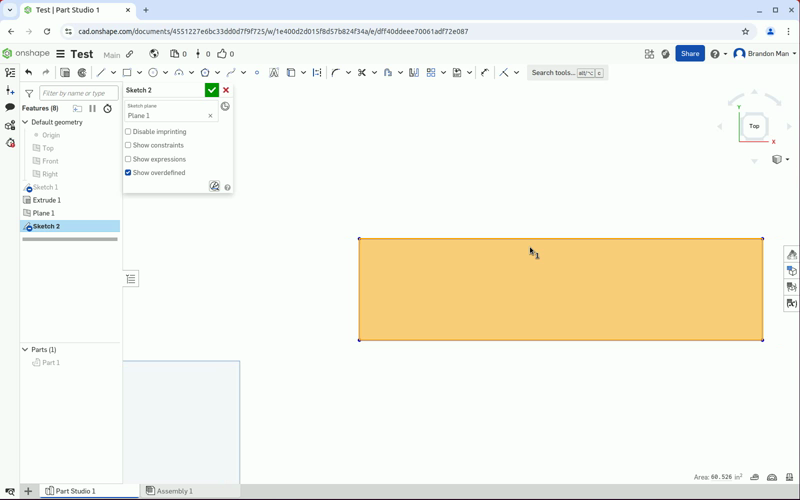
scroll(-6)
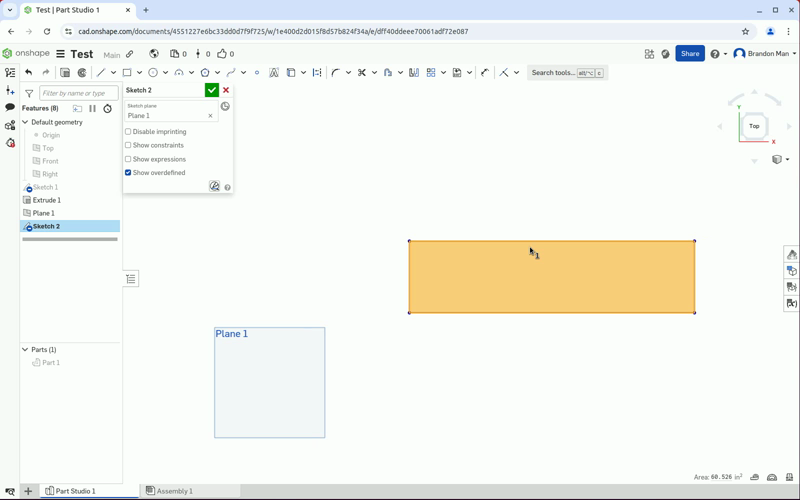
scroll(-6)
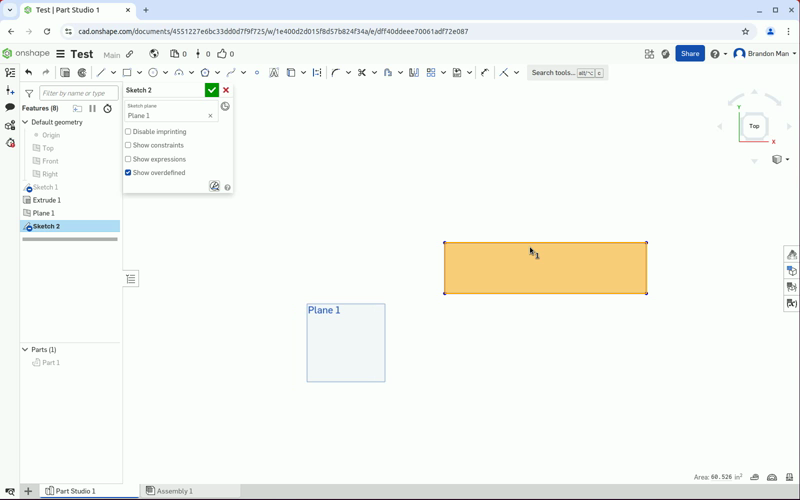
scroll(-6)
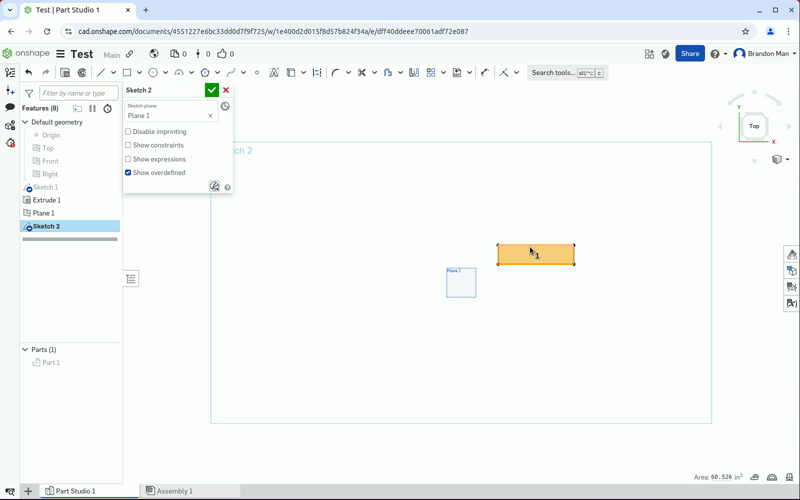
mouse_move(73, 352)
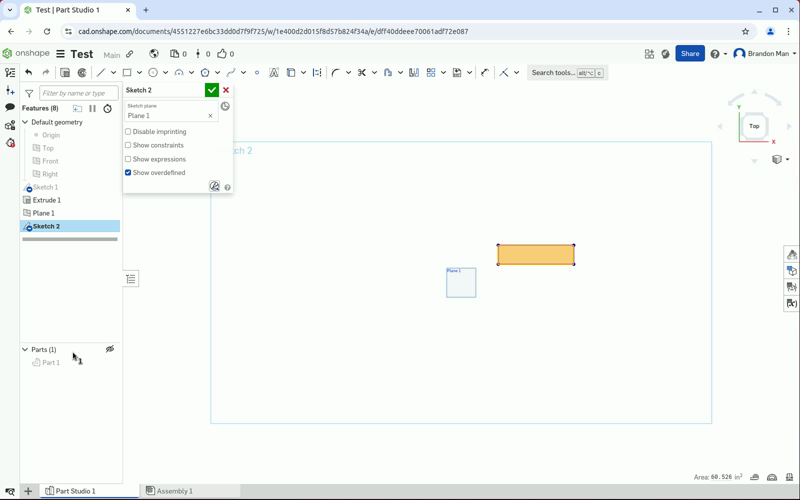
key(shift+y)
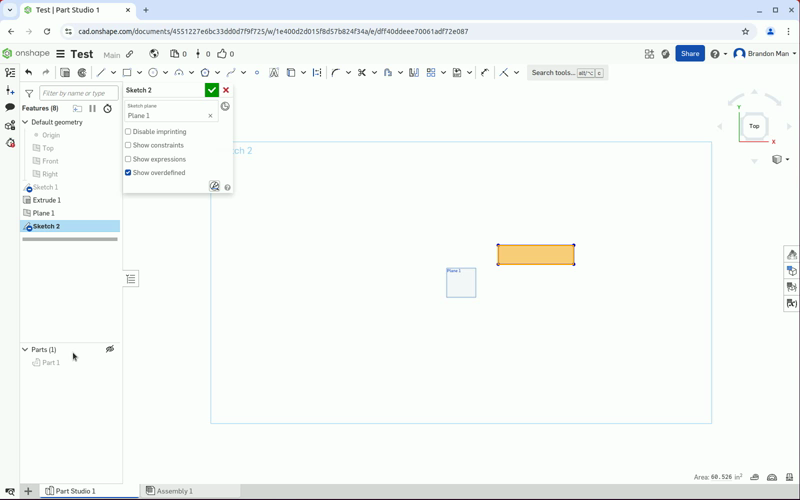
key(shift+e)
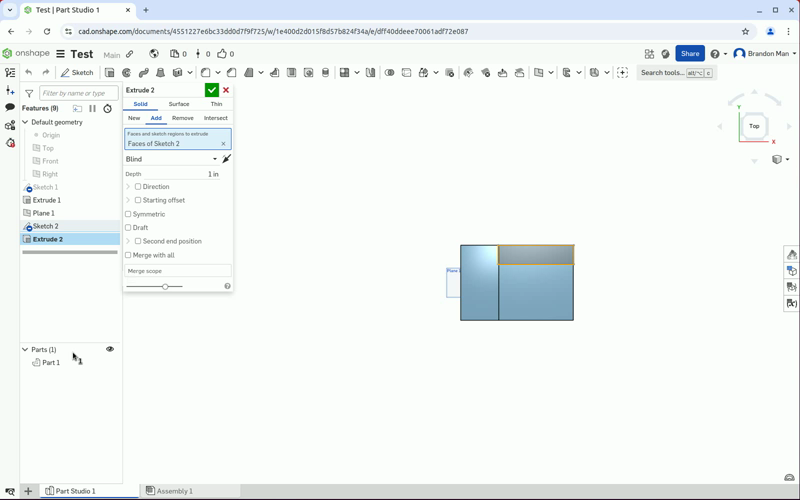
mouse_move(143, 106)
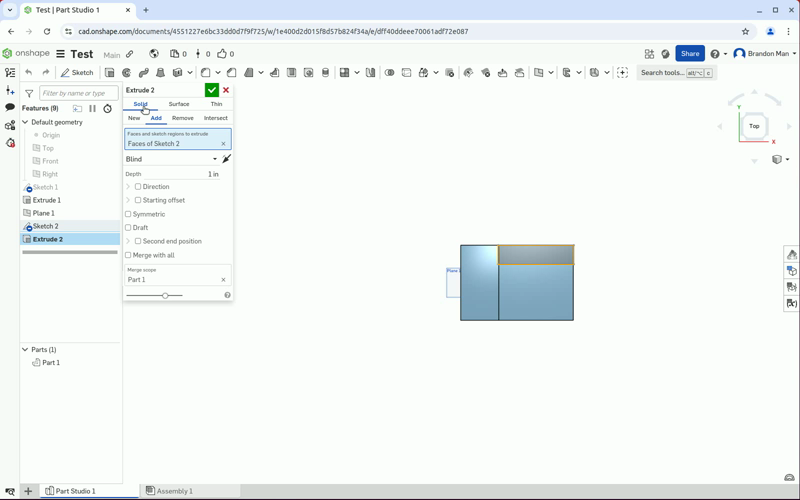
click(143, 106)
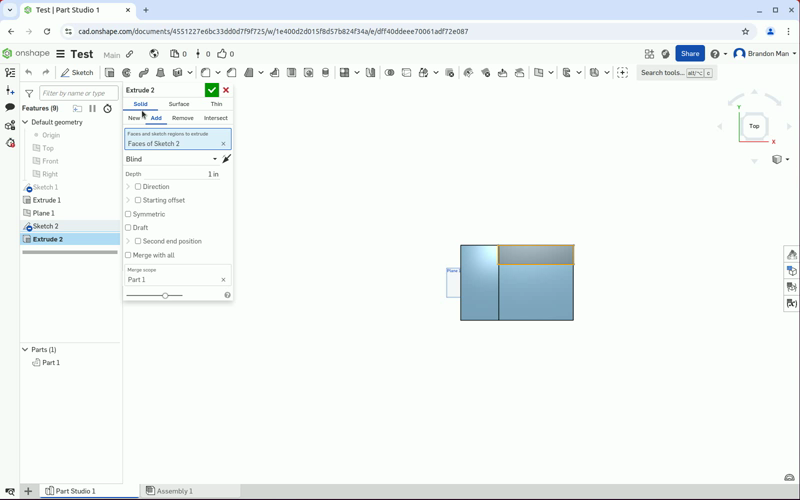
mouse_move(137, 120)
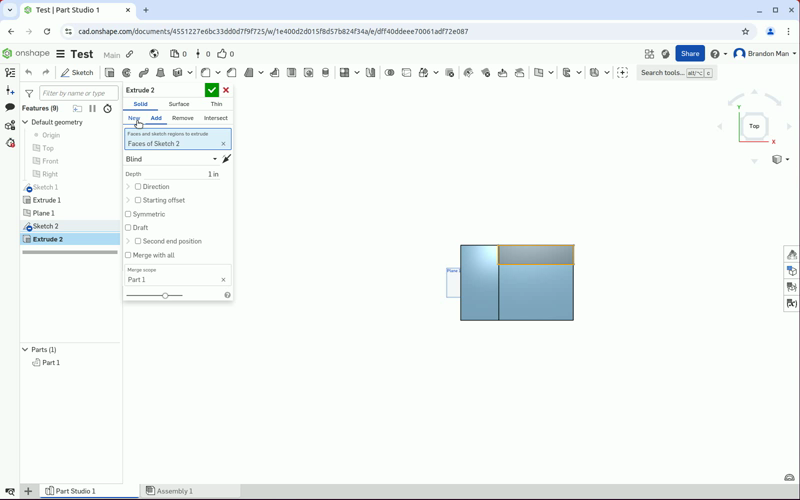
click(137, 120)
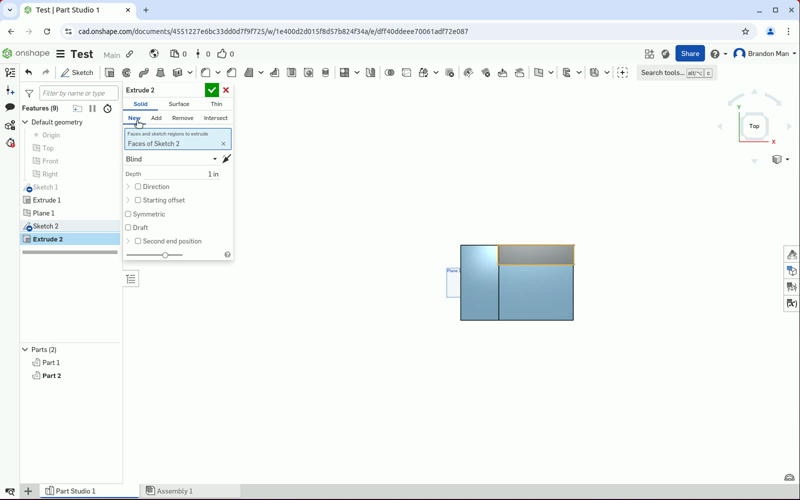
key(tab, 4)
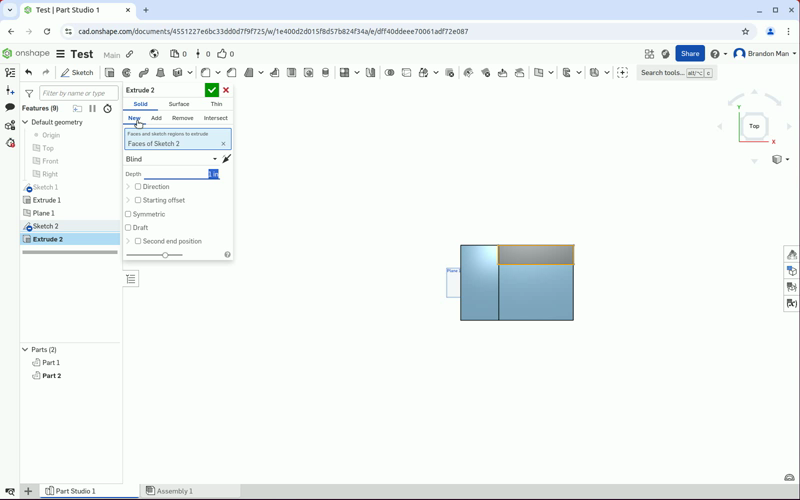
text(7.703)
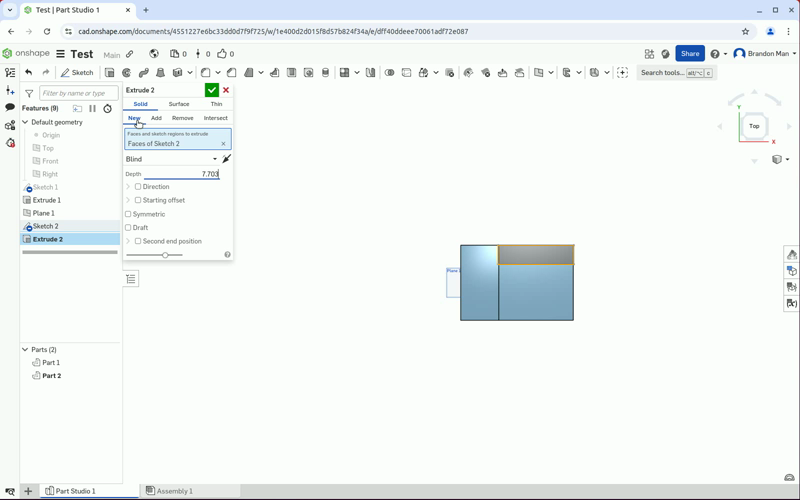
key(enter)
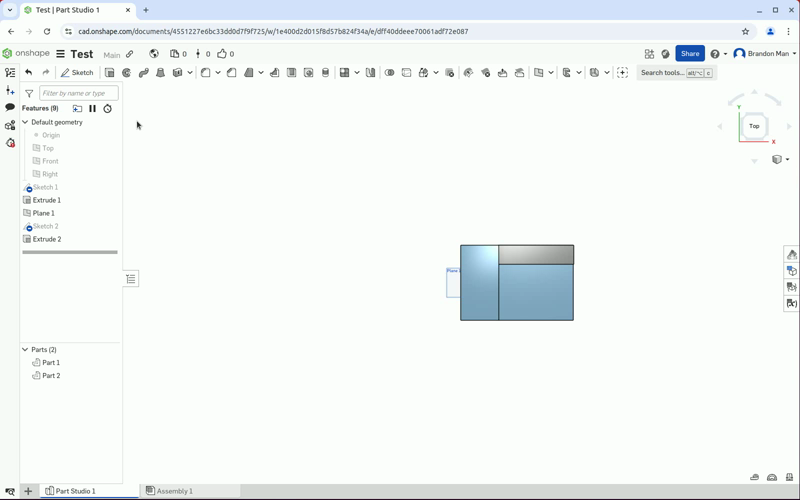
key(shift+h)
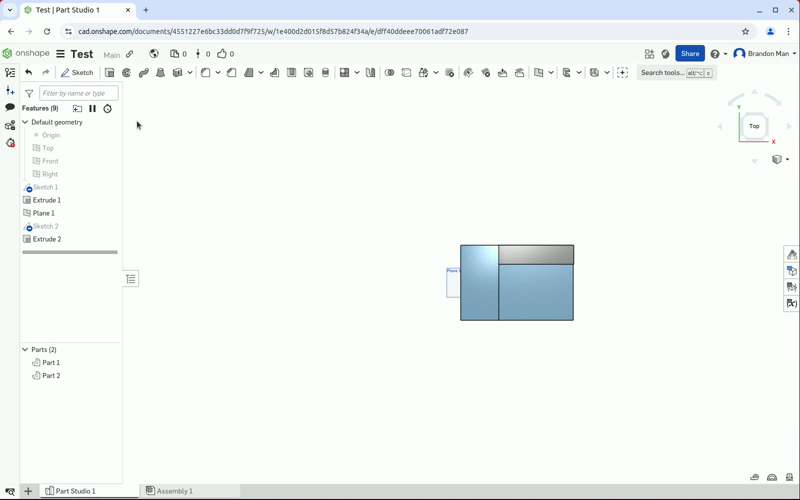
key(shift+h)
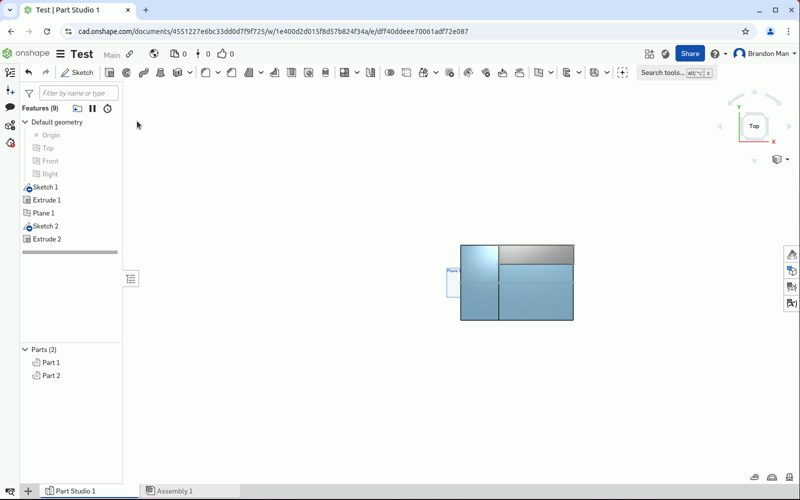
key(shift+7)
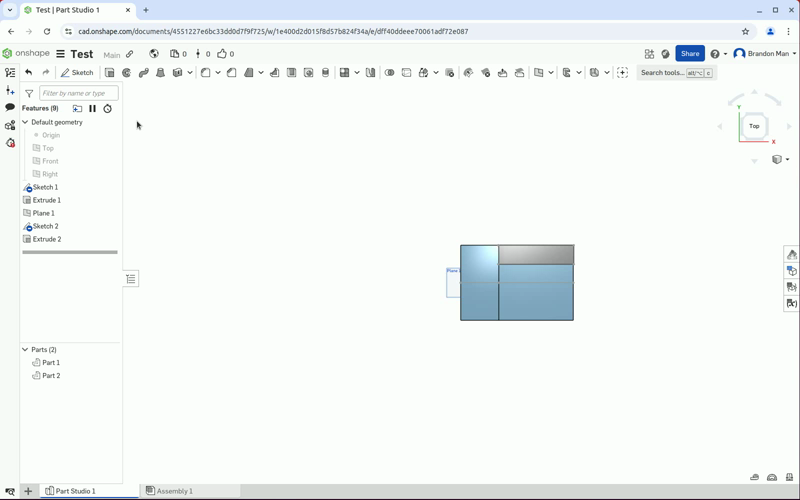
key(up, 3)
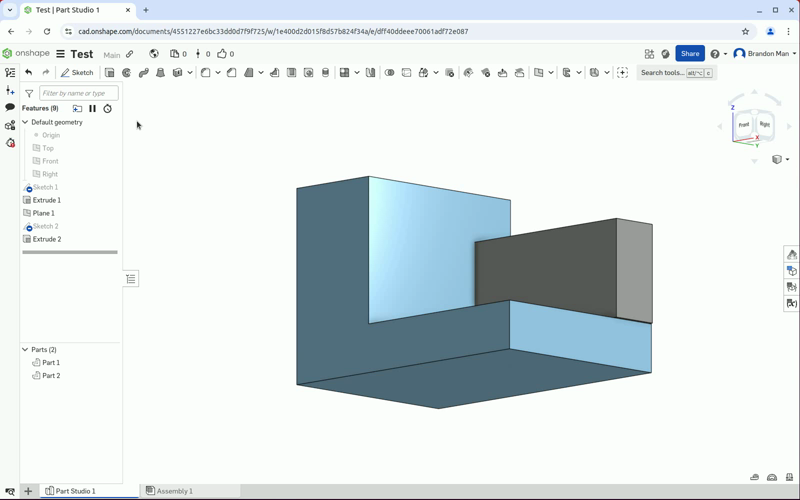
key(left, 3)
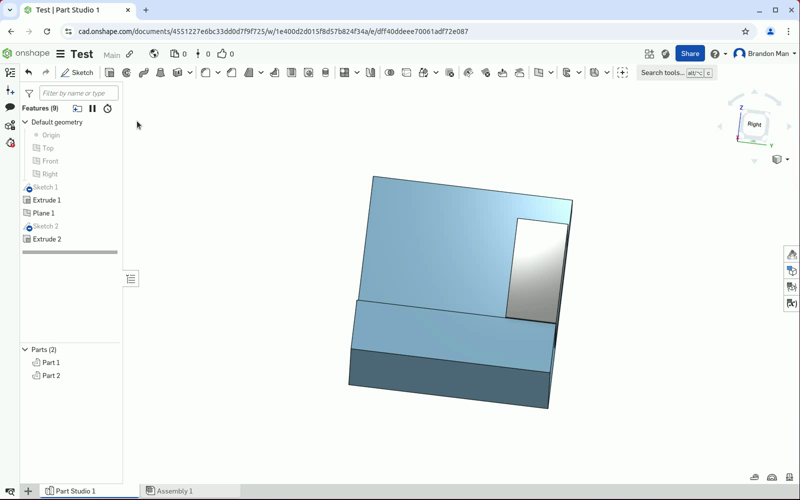
key(right, 3)
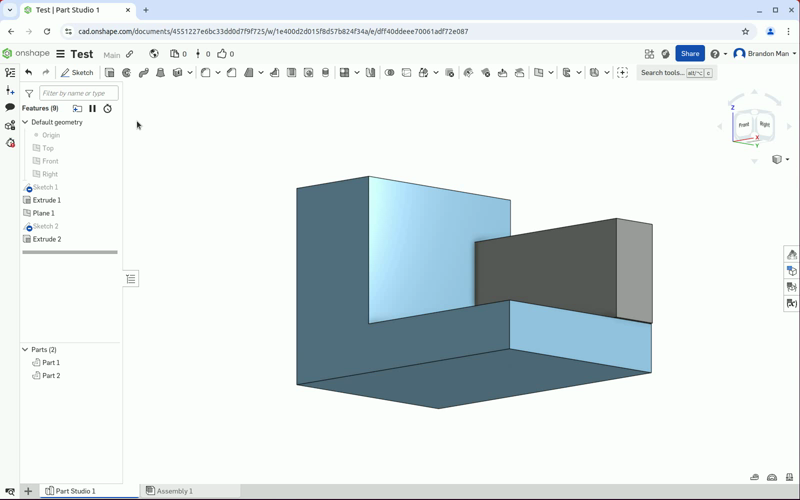
key(down, 3)
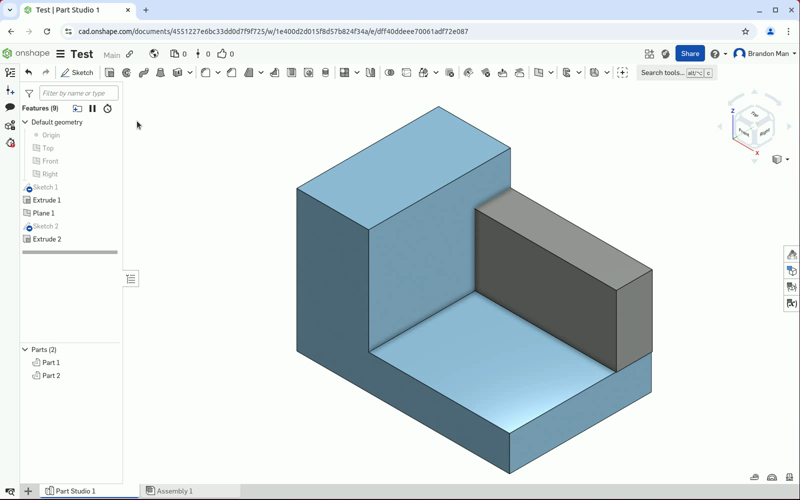
mouse_move(73, 189)
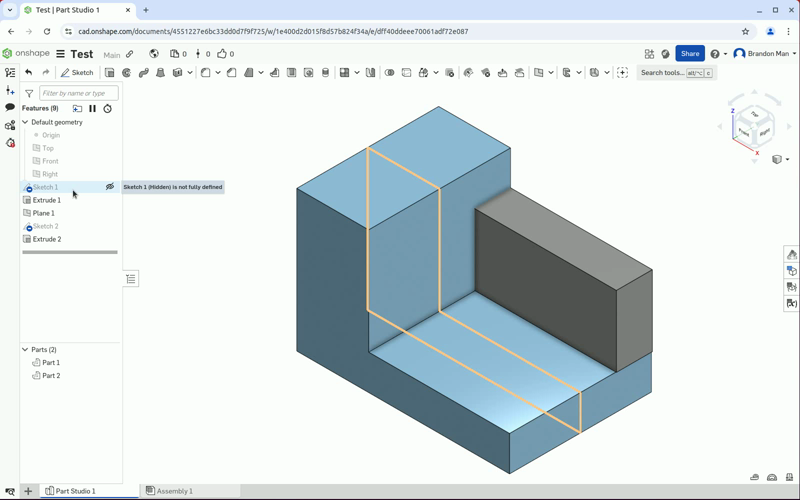
click(73, 189)